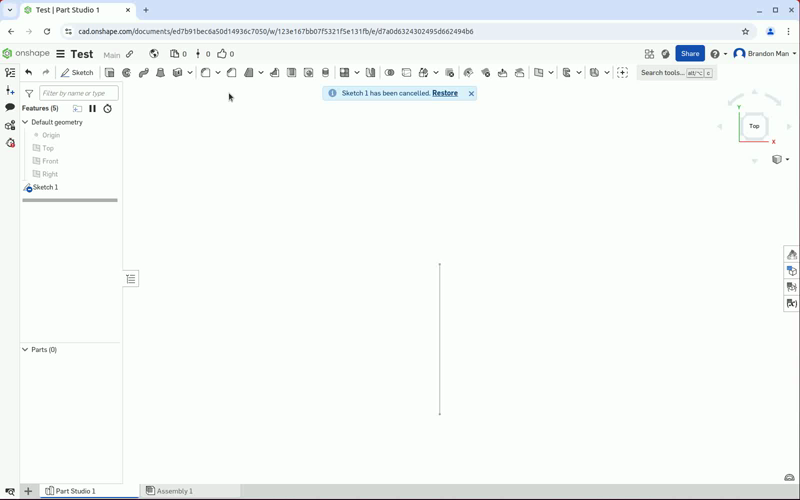
key(shift+h)
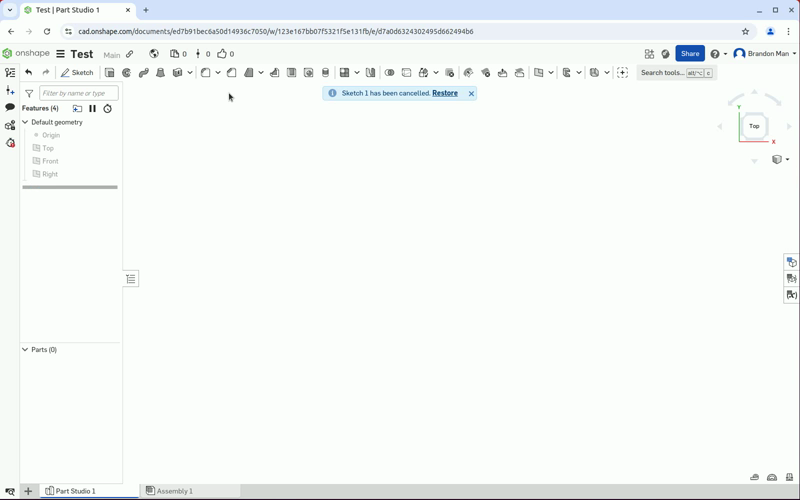
mouse_move(73, 352)
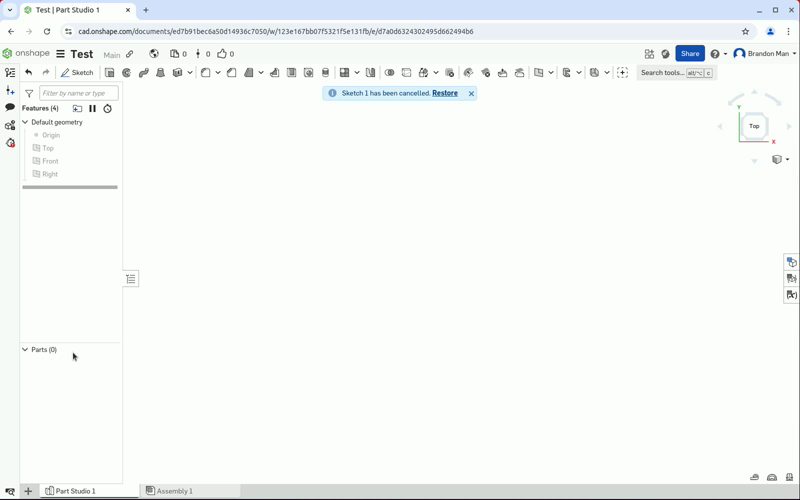
key(y)
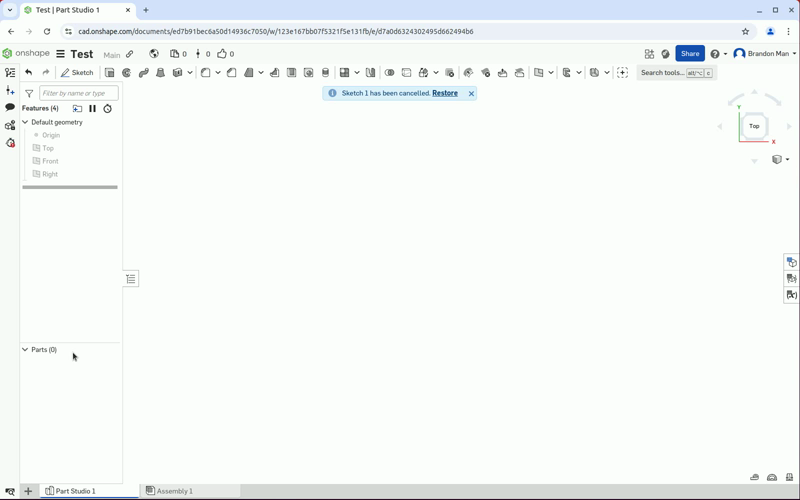
key(shift+p)
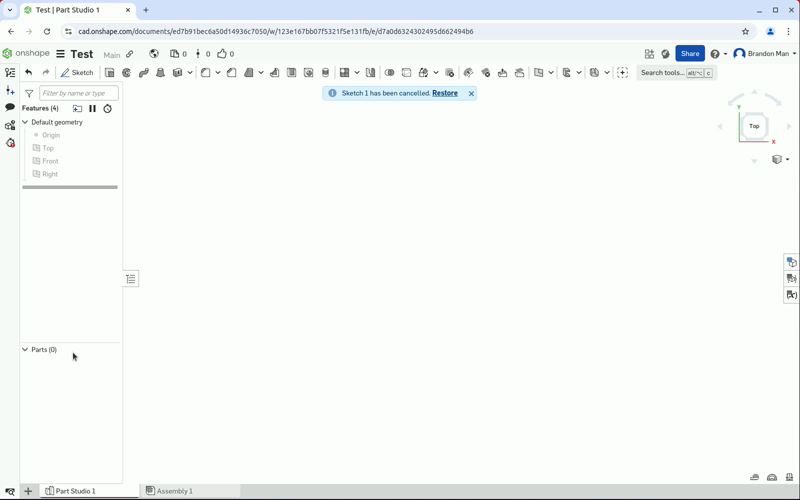
key(space)
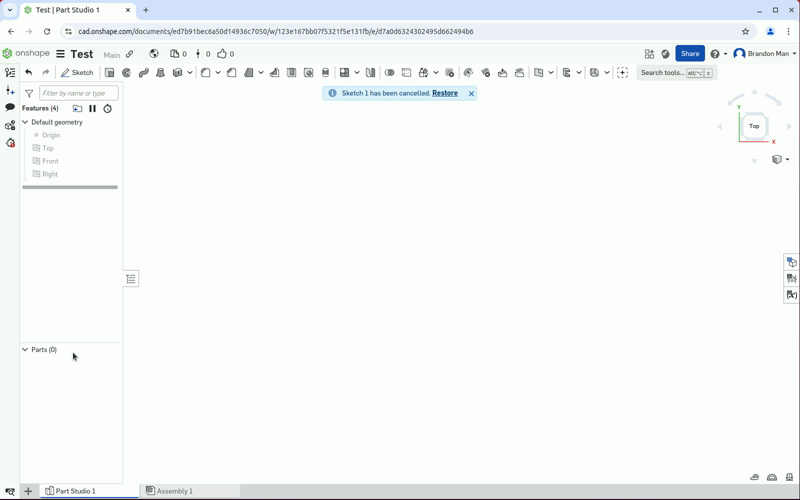
key_down(shift)
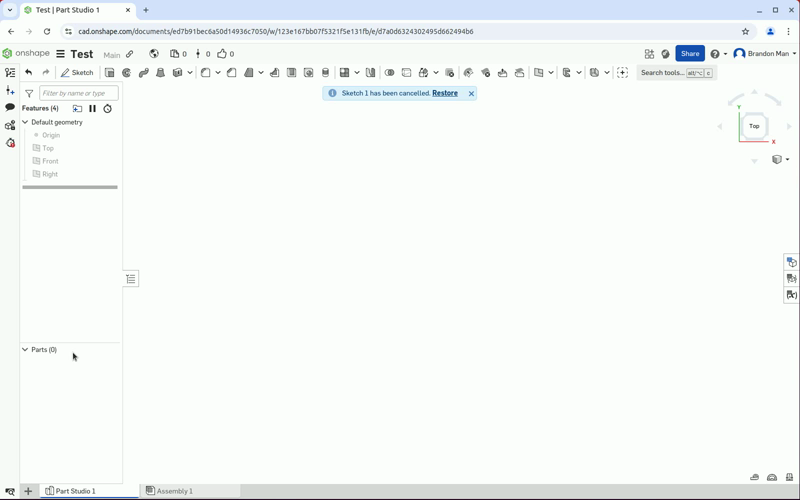
key(up)
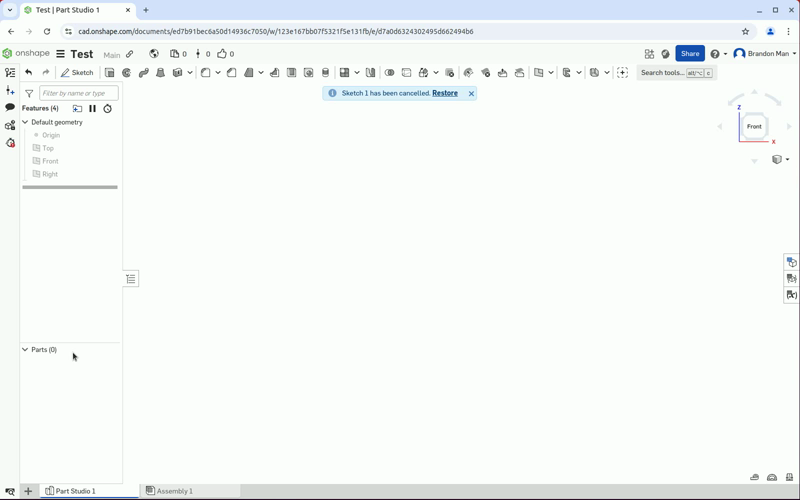
key_up(shift)
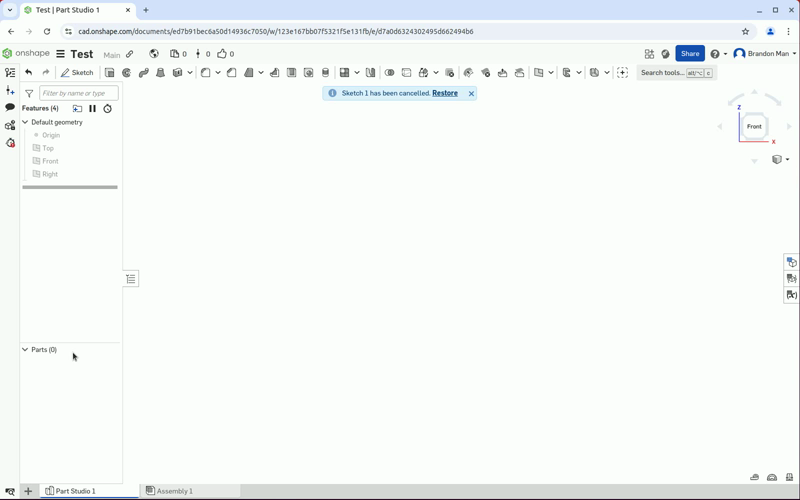
key(space)
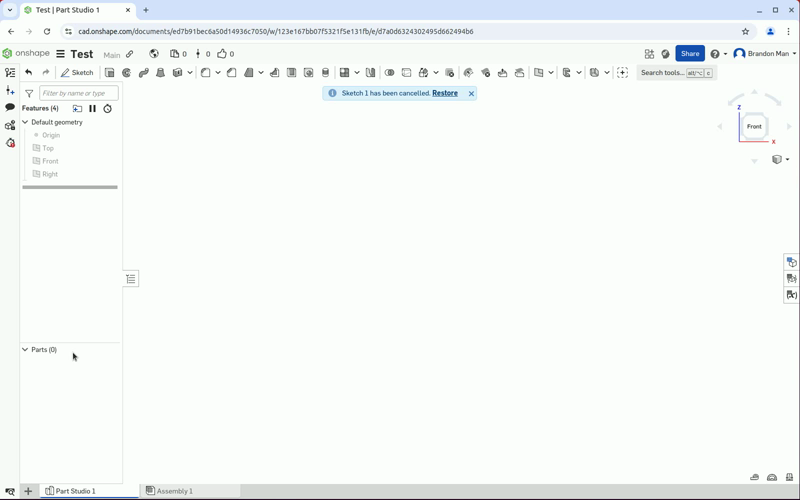
key_down(shift)
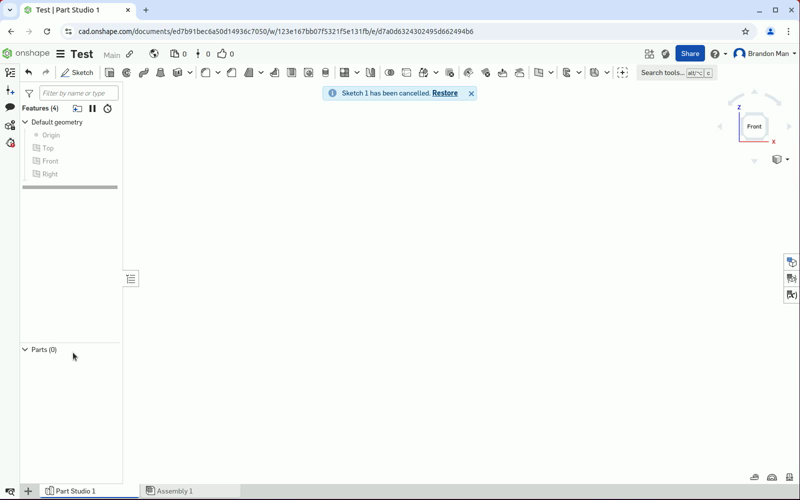
key(left)
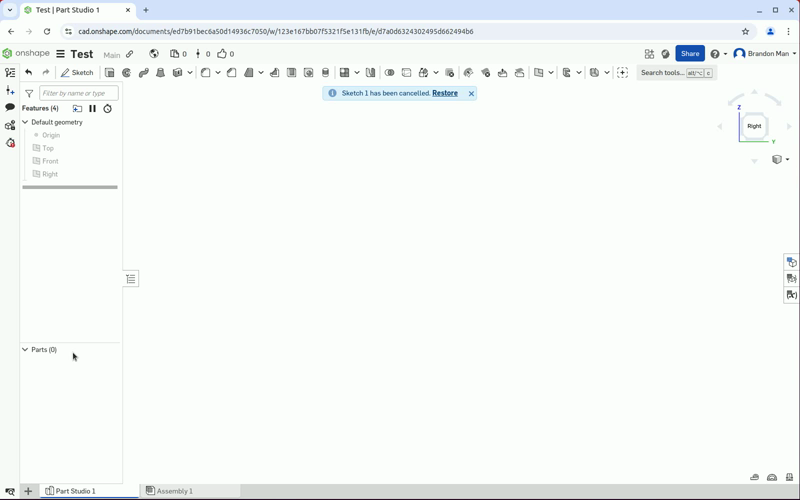
key_up(shift)
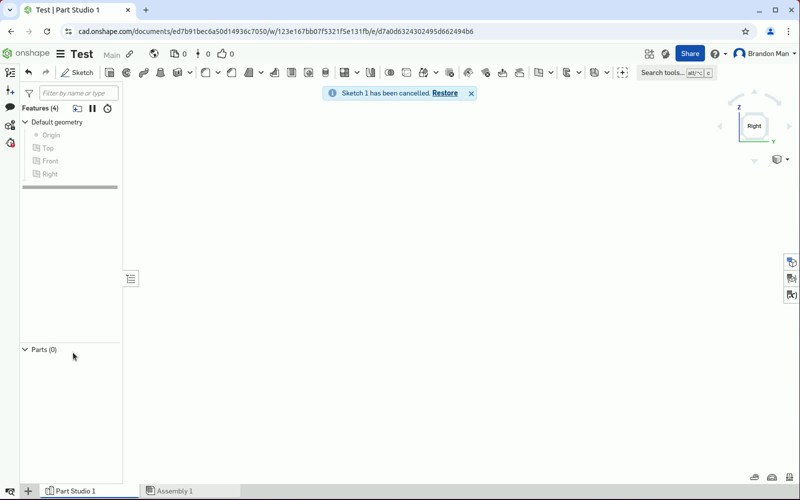
mouse_move(73, 352)
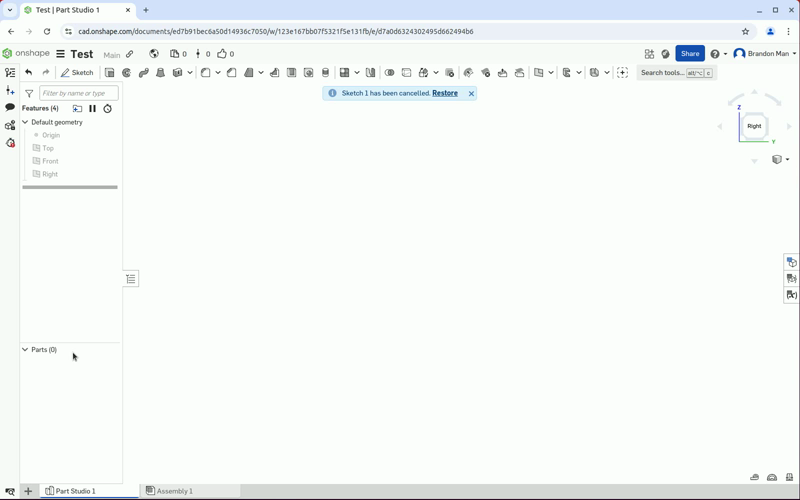
key(shift+y)
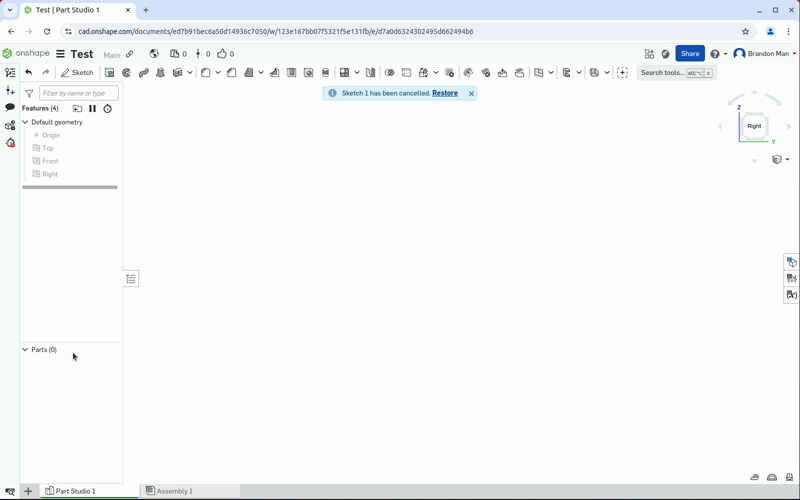
key(shift+s)
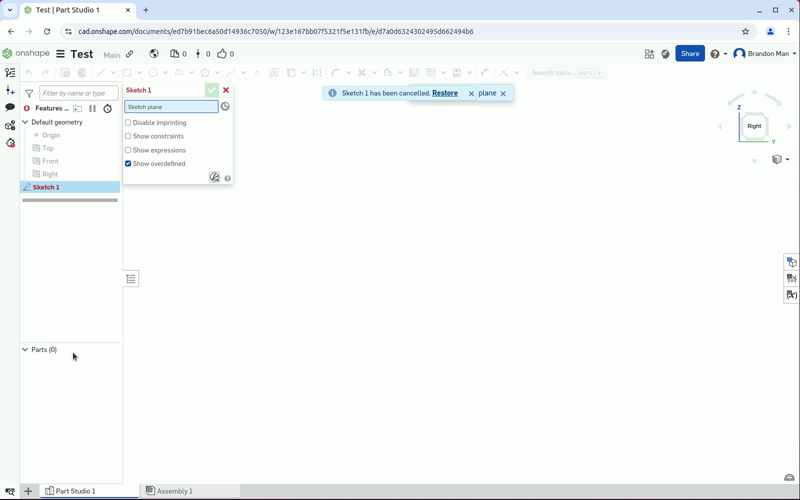
mouse_move(73, 176)
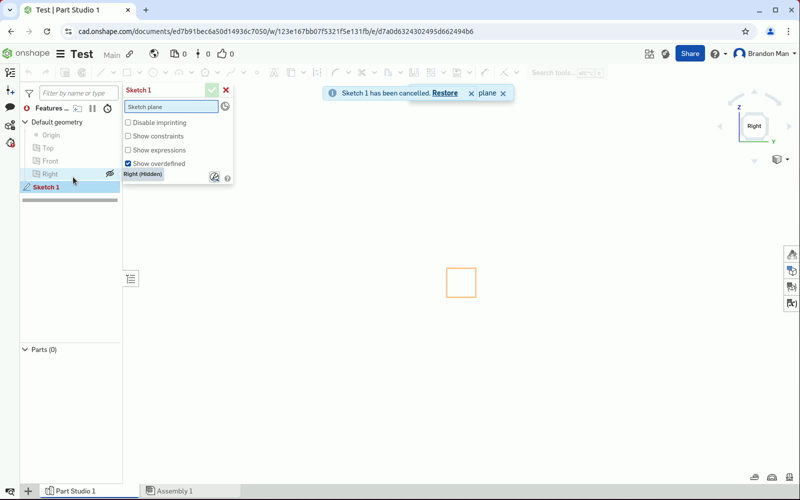
click(73, 176)
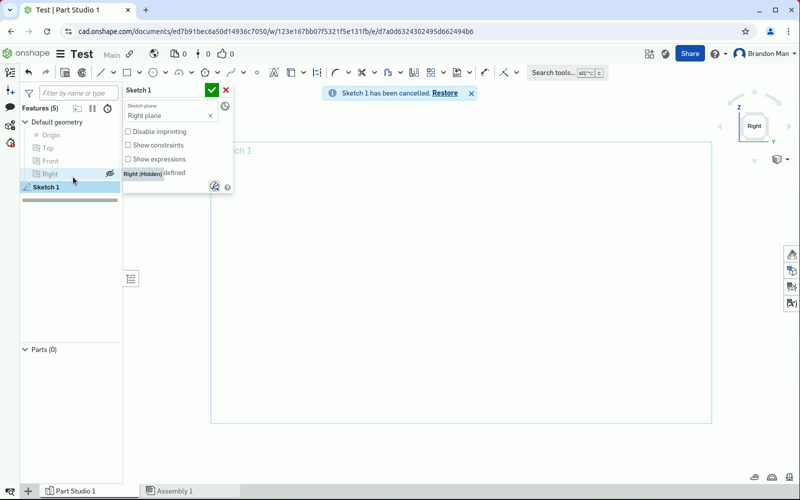
mouse_move(73, 352)
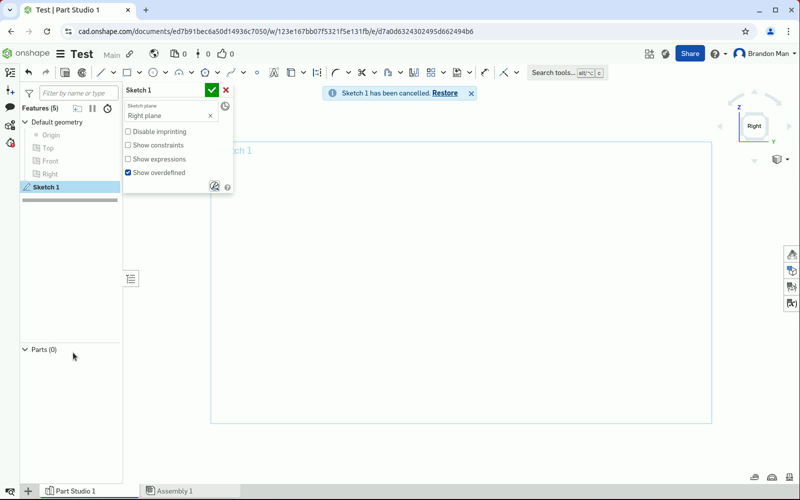
key(y)
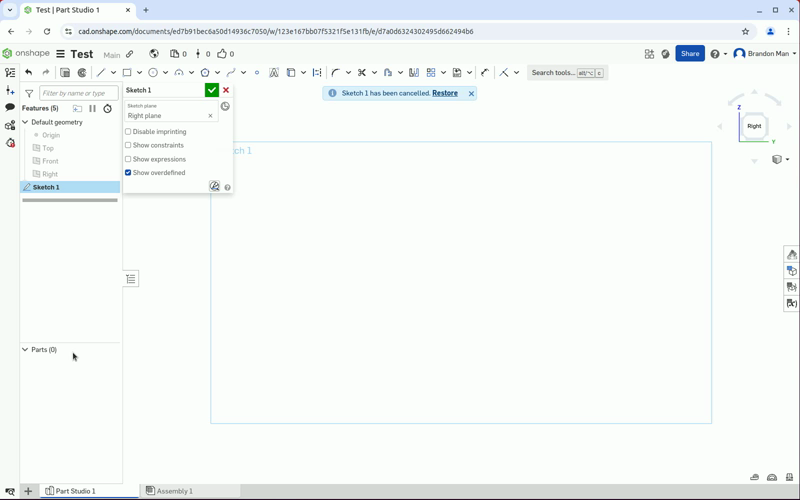
key(l)
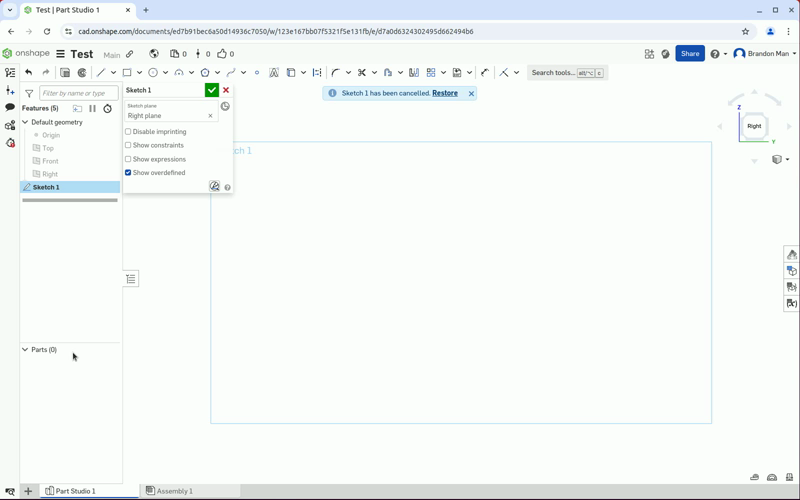
key_down(shift)
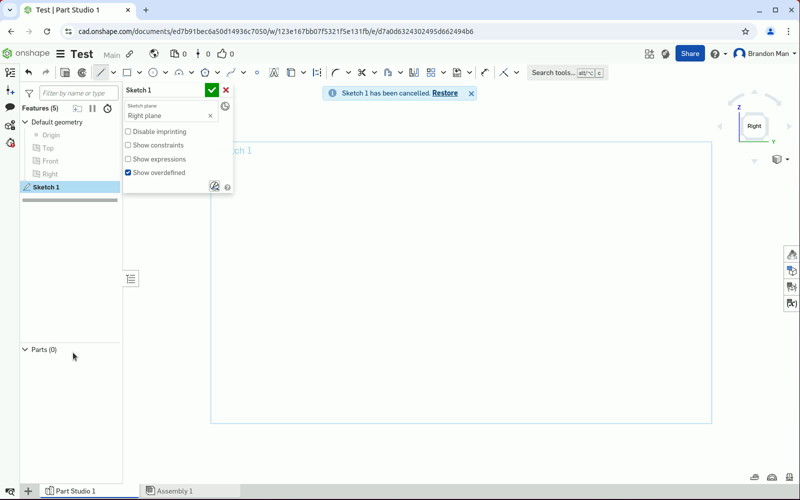
mouse_move(460, 282)
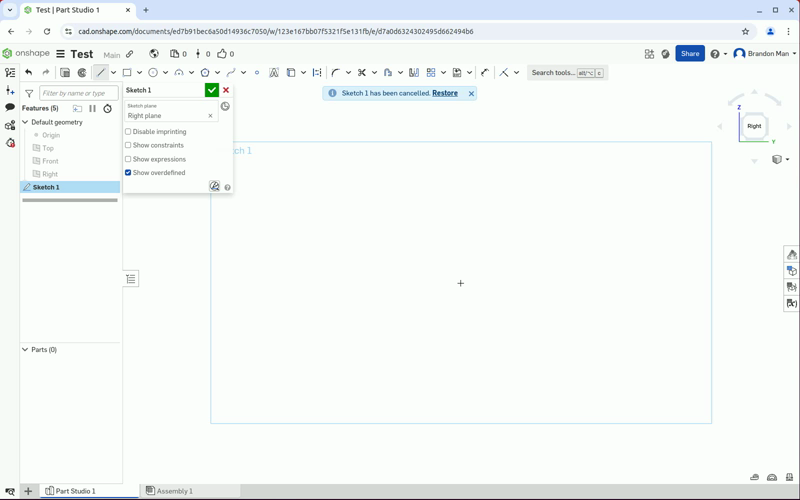
click(460, 282)
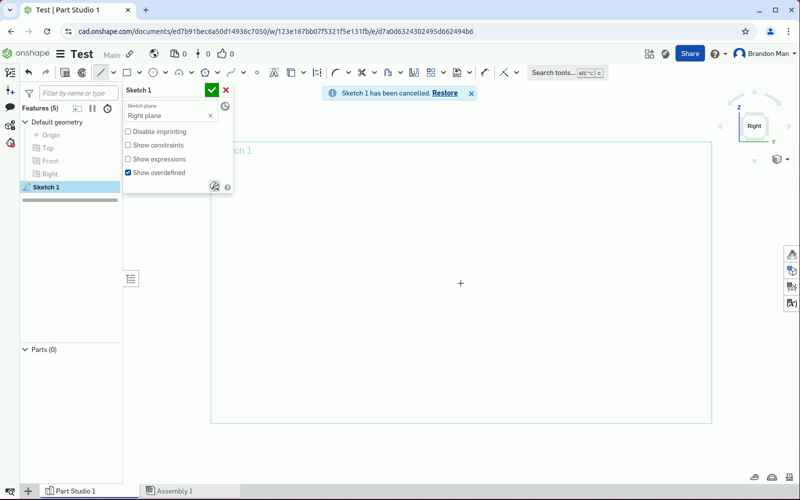
key_up(shift)
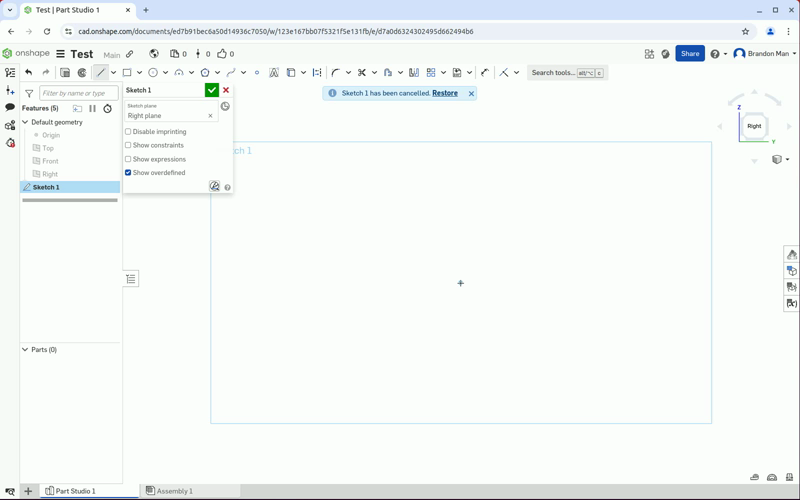
key_down(shift)
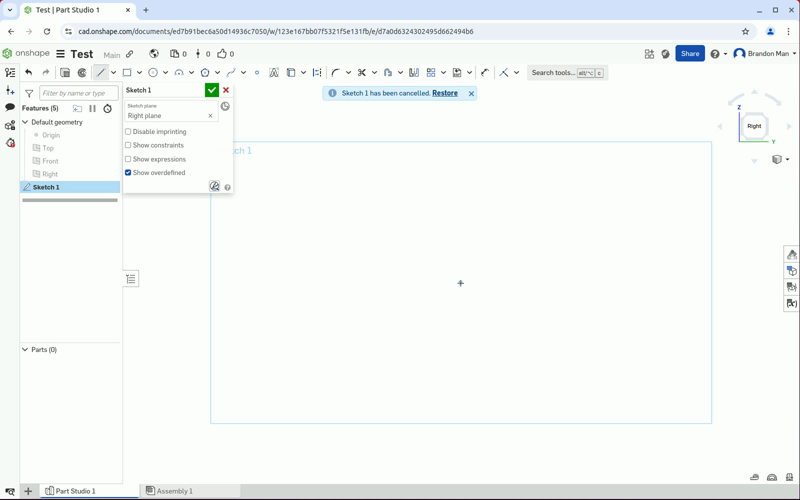
mouse_move(535, 282)
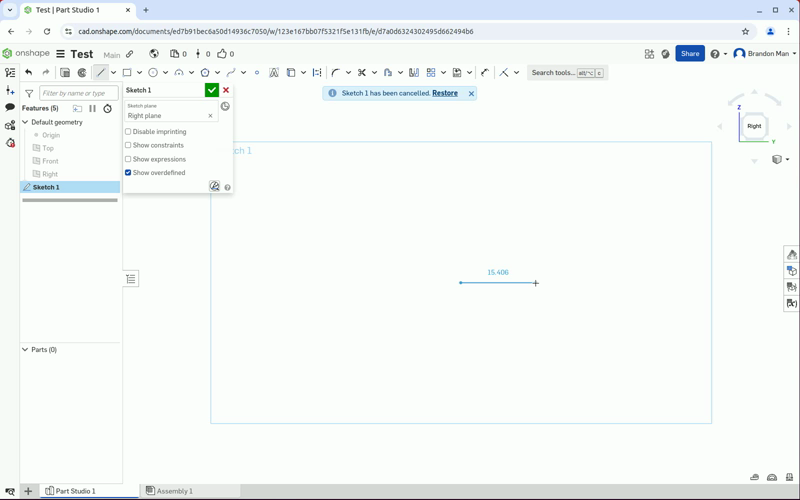
click(535, 282)
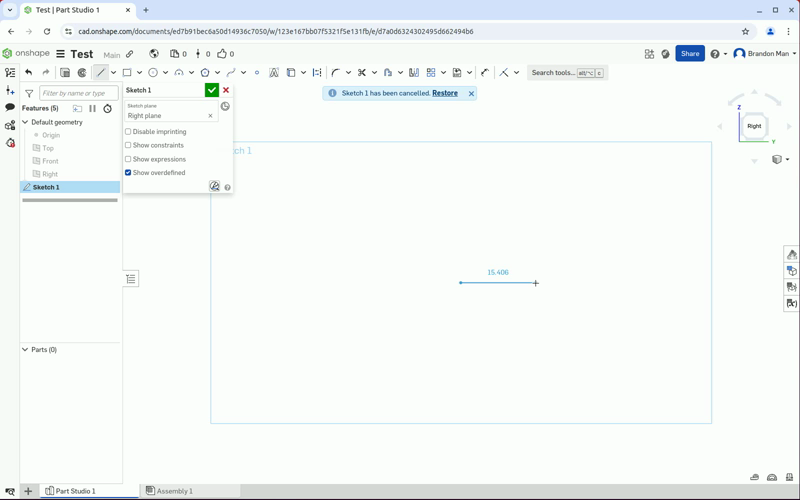
key_up(shift)
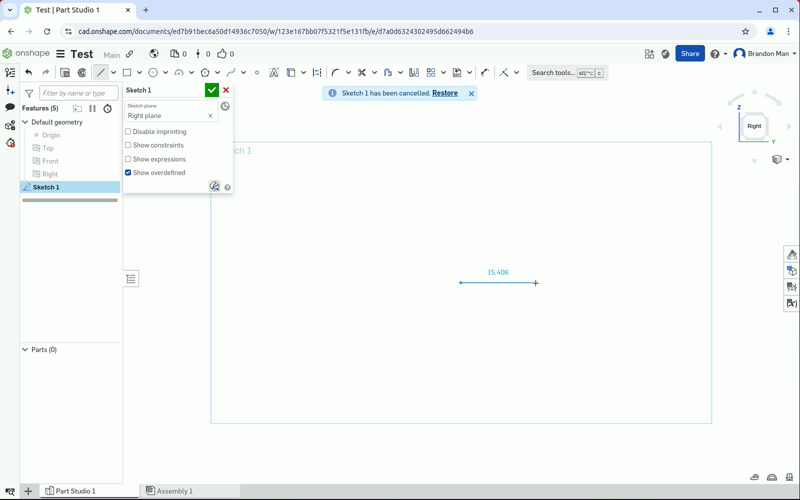
key_down(shift)
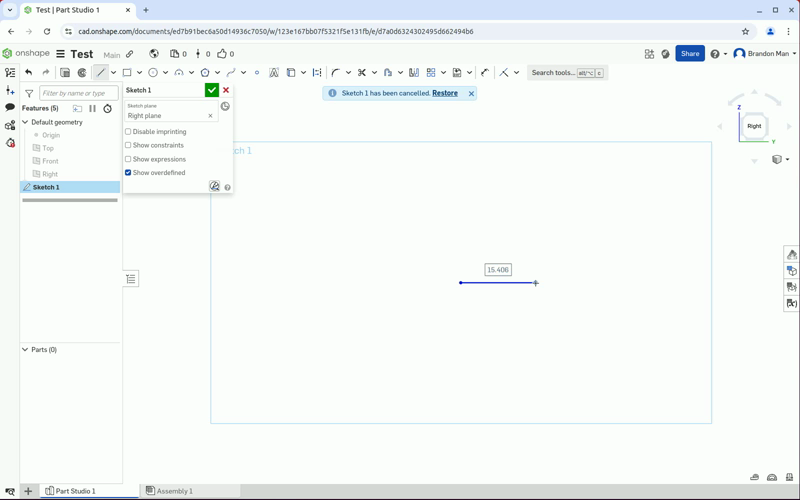
mouse_move(535, 189)
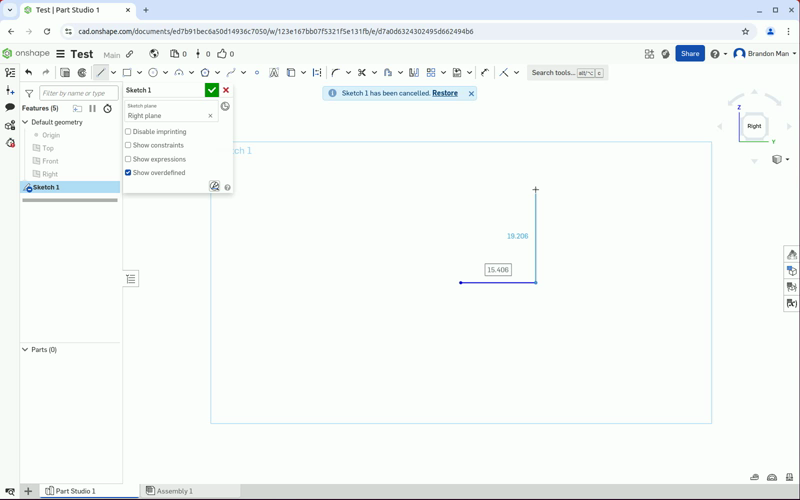
click(535, 189)
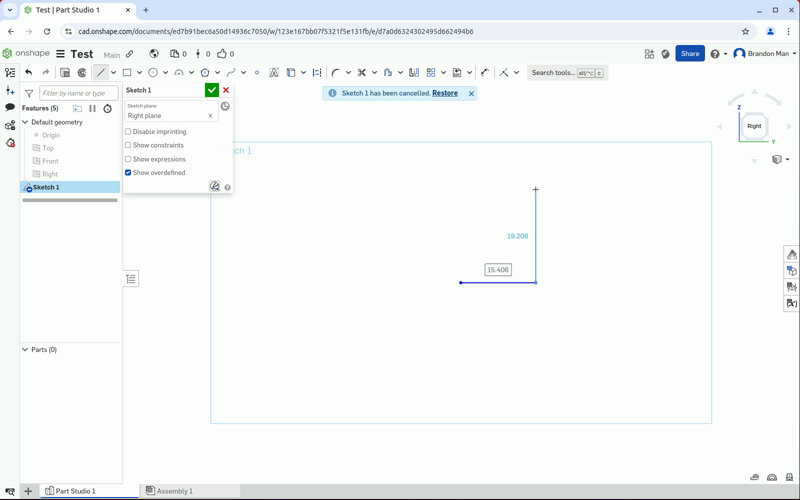
key_up(shift)
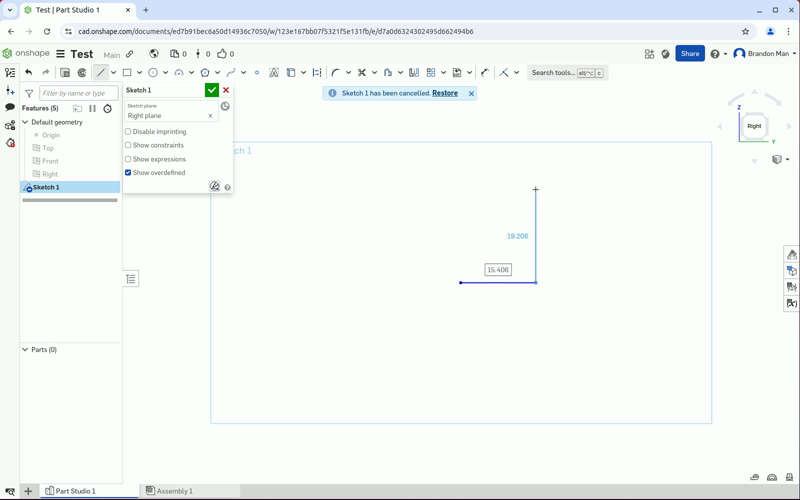
key_down(shift)
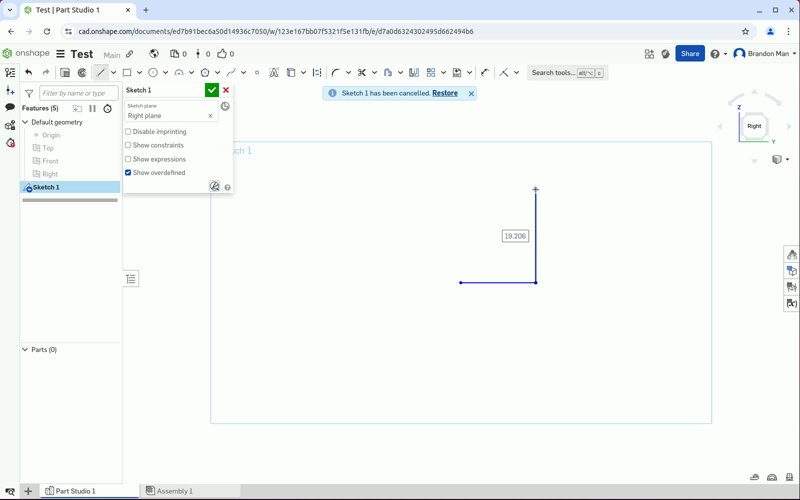
mouse_move(565, 189)
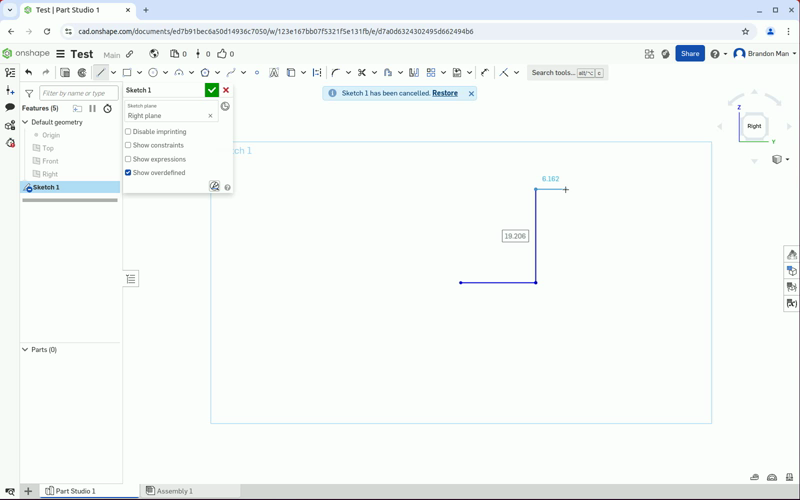
mouse_move(498, 189)
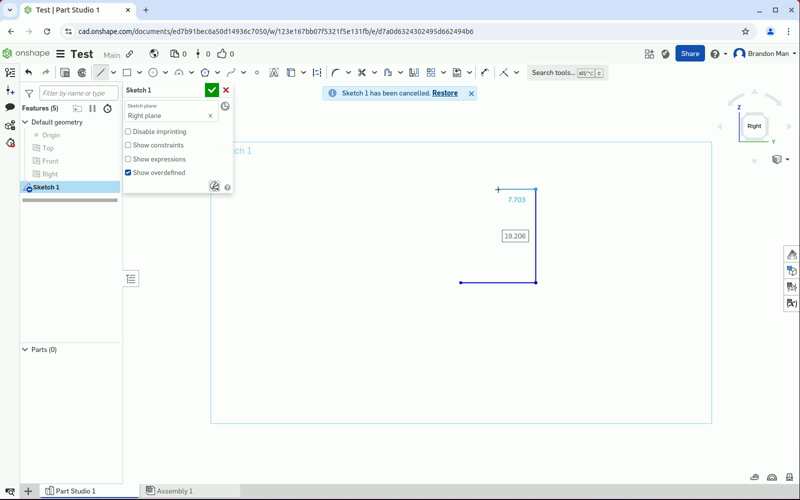
click(498, 189)
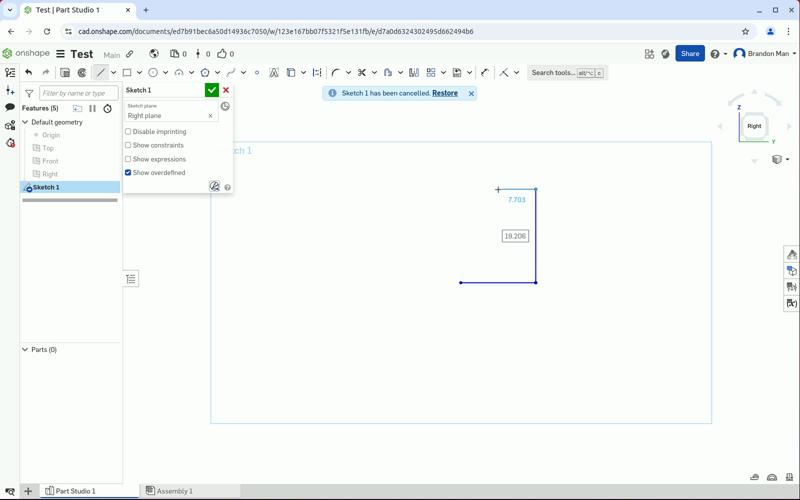
key_up(shift)
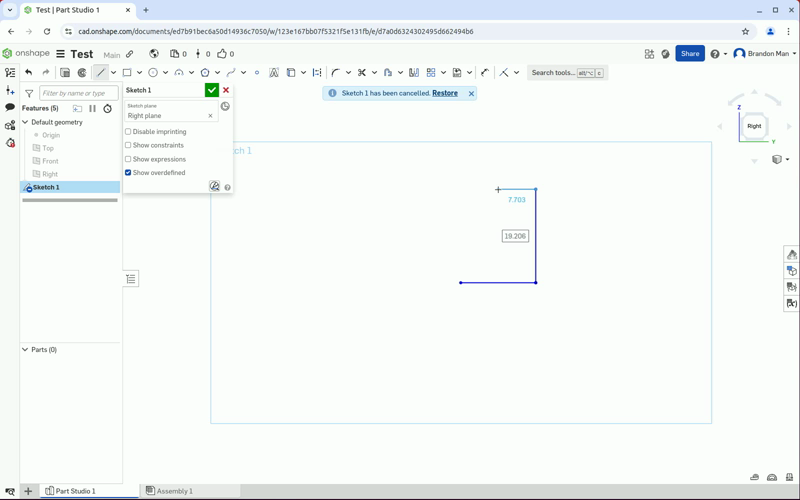
key_down(shift)
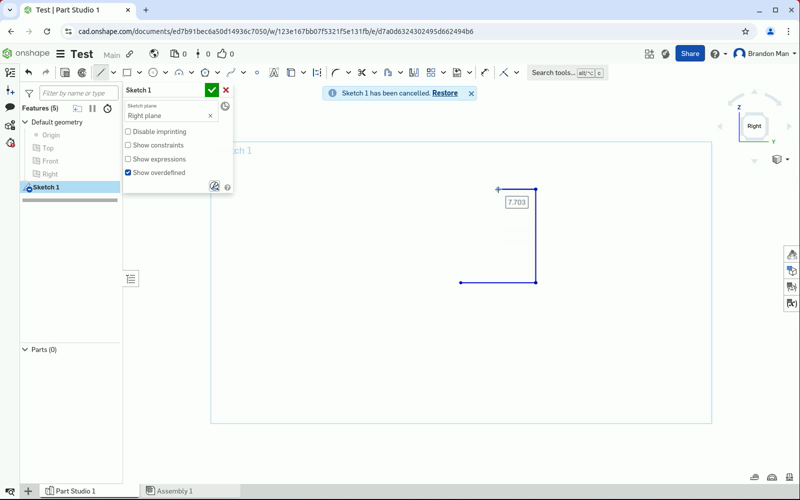
mouse_move(528, 189)
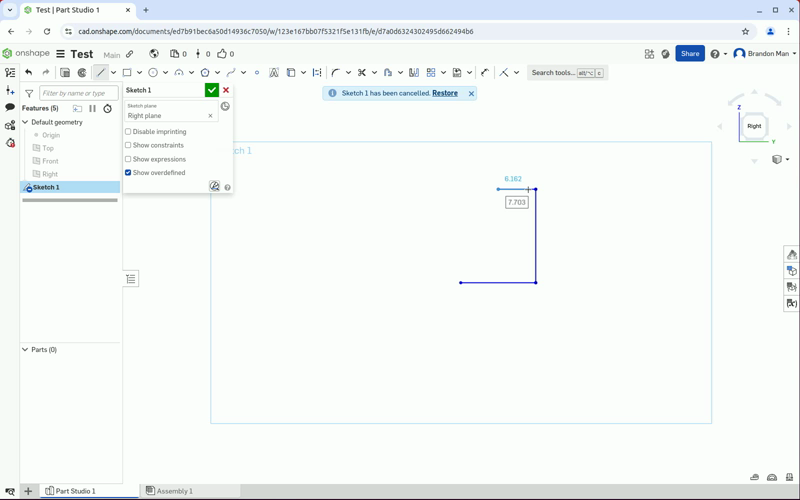
mouse_move(498, 245)
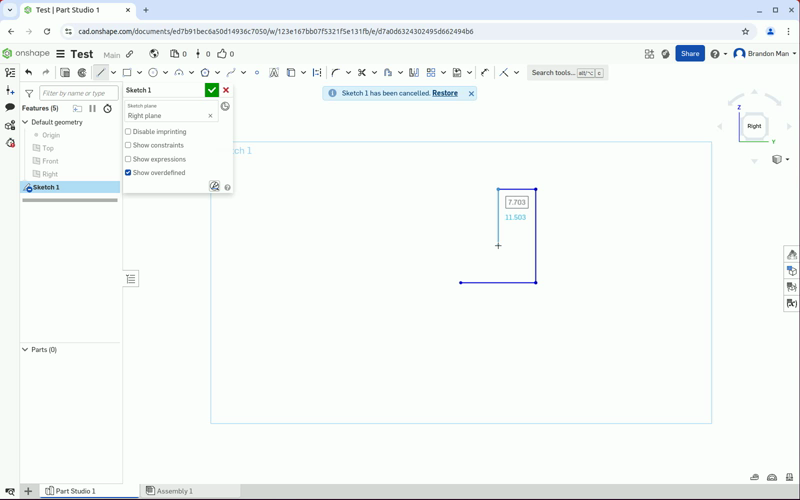
click(498, 245)
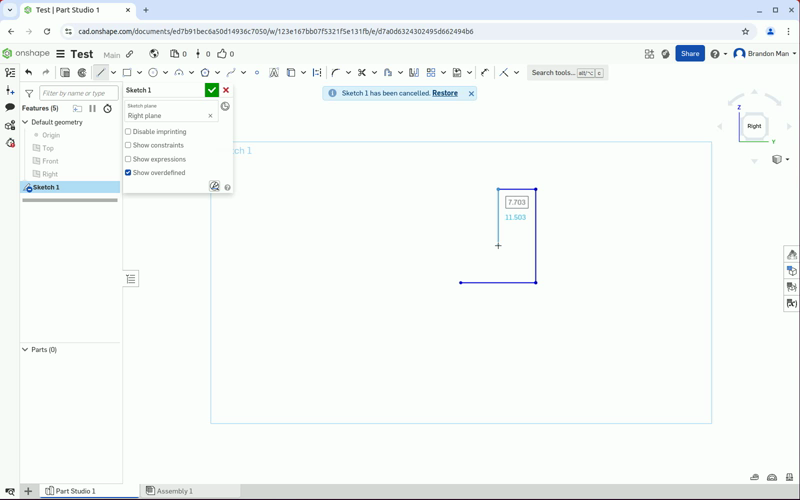
key_up(shift)
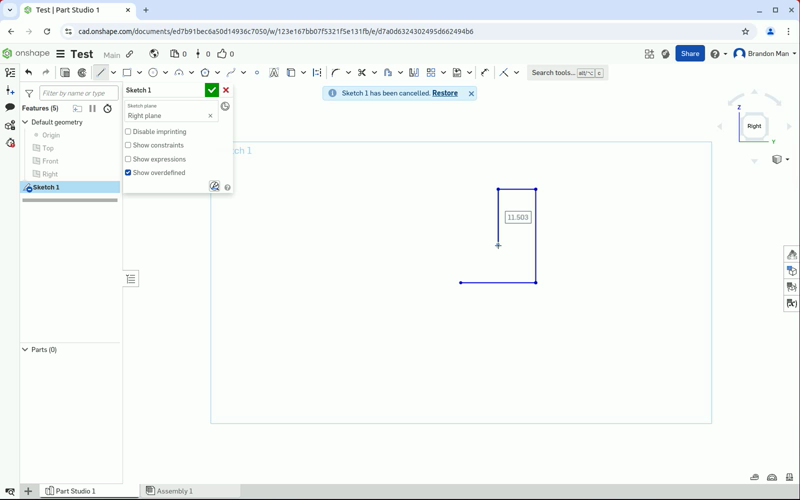
key_down(shift)
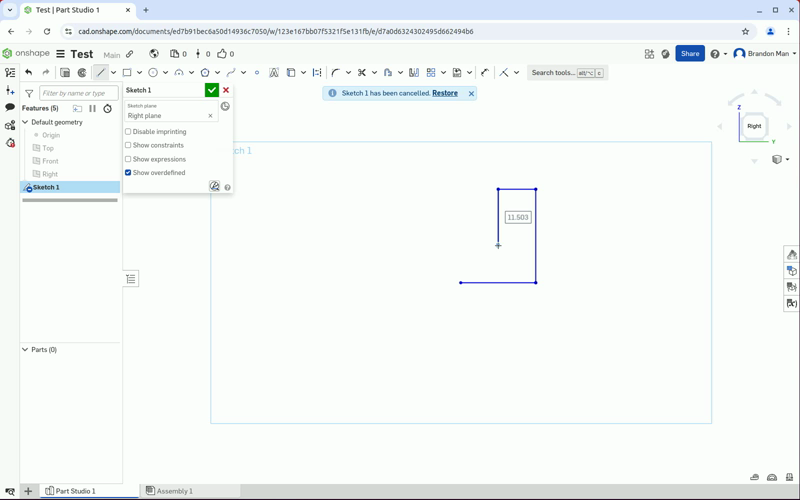
mouse_move(528, 245)
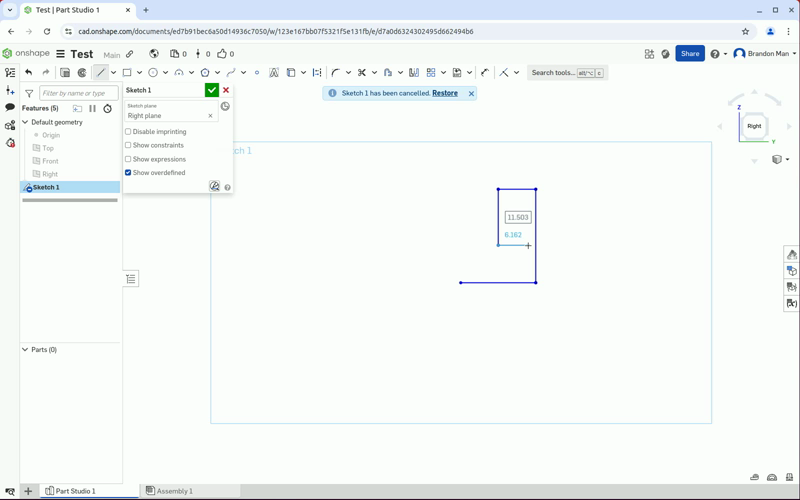
mouse_move(460, 245)
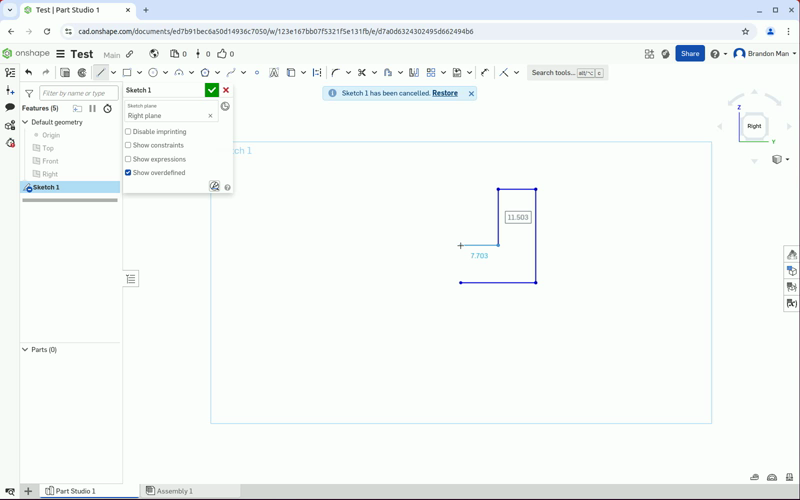
click(460, 245)
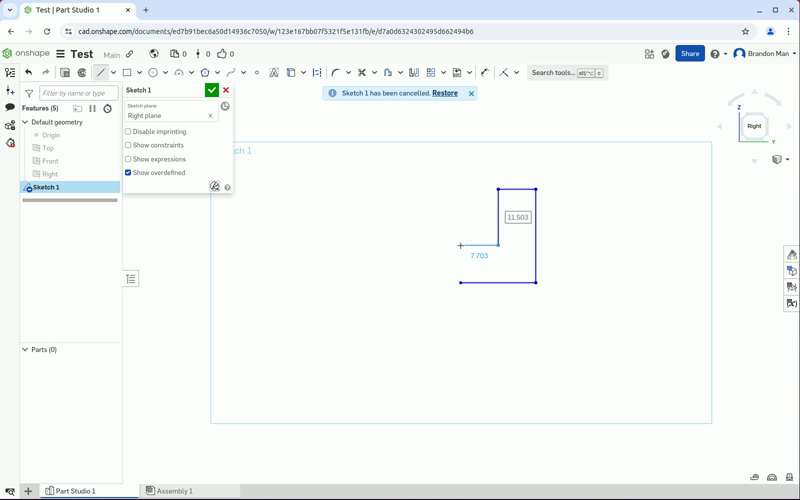
key_up(shift)
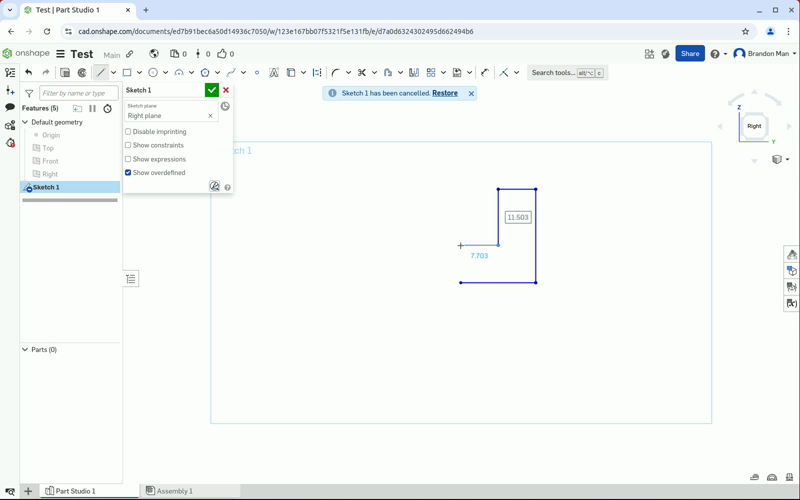
mouse_move(490, 245)
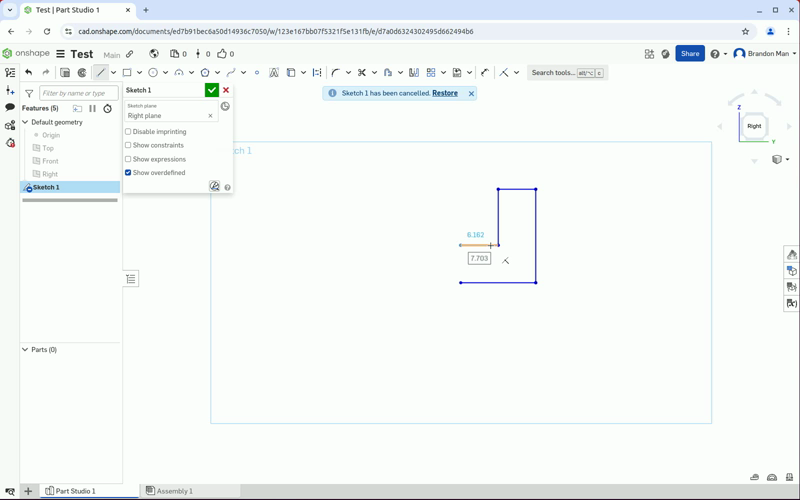
key_down(shift)
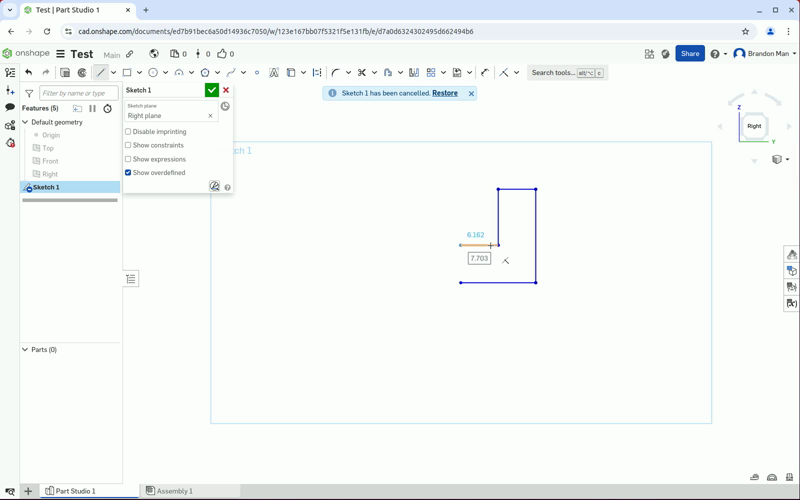
mouse_move(460, 282)
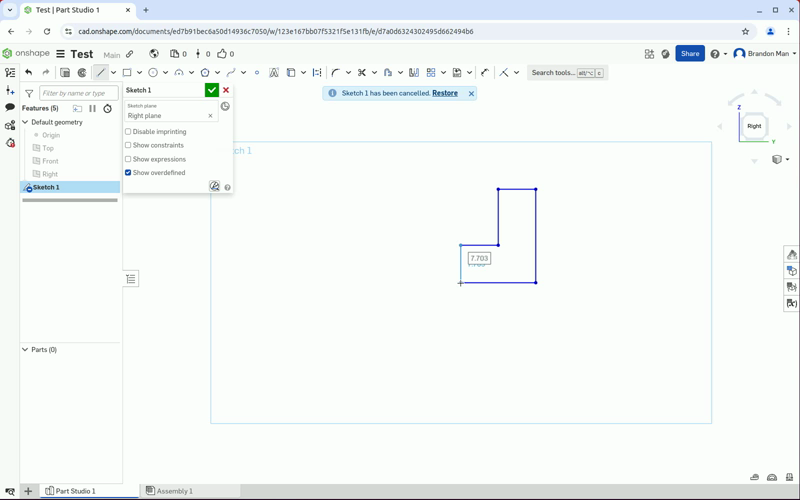
key_up(shift)
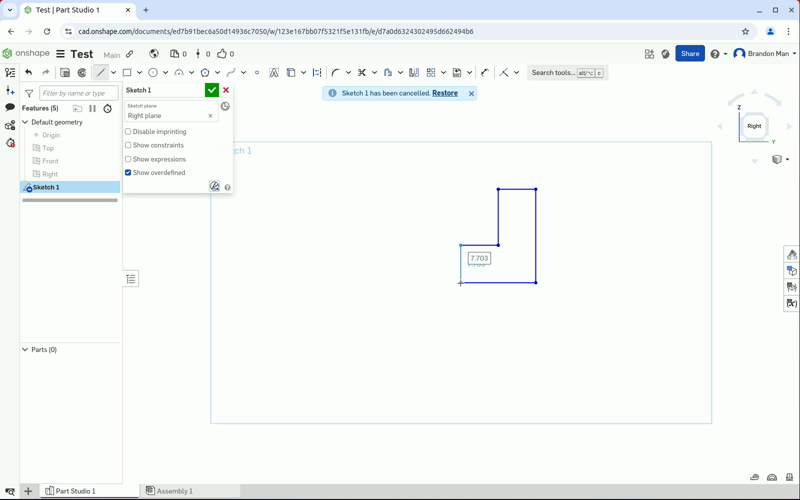
click(460, 282)
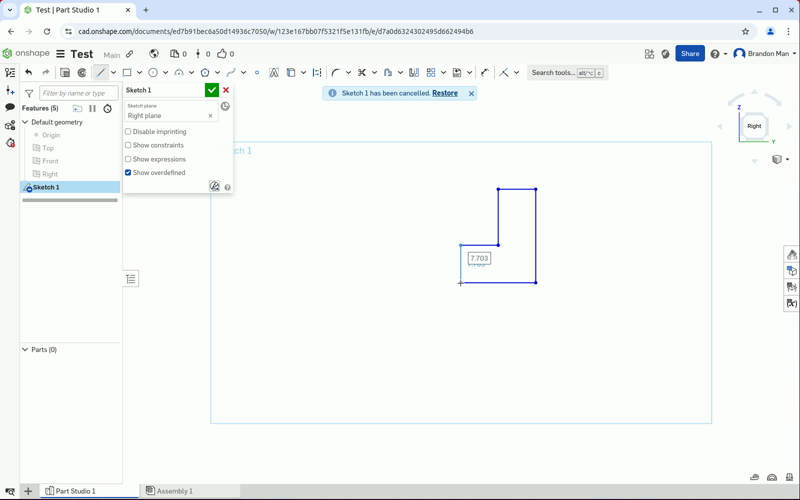
key(esc)
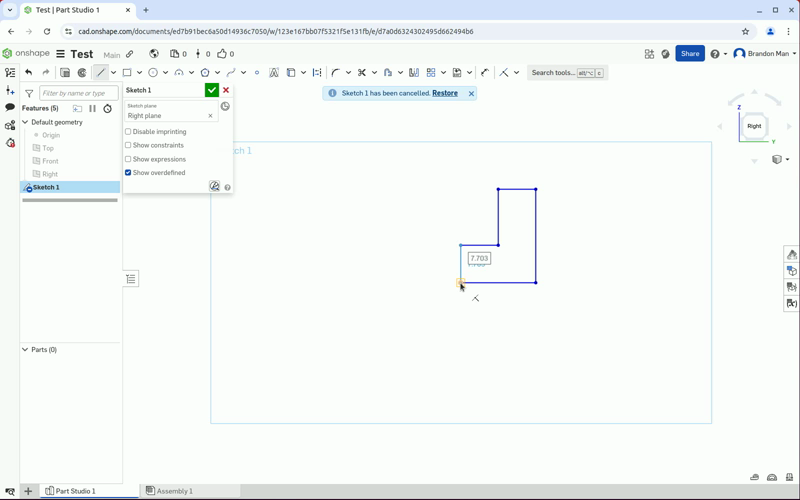
mouse_move(509, 261)
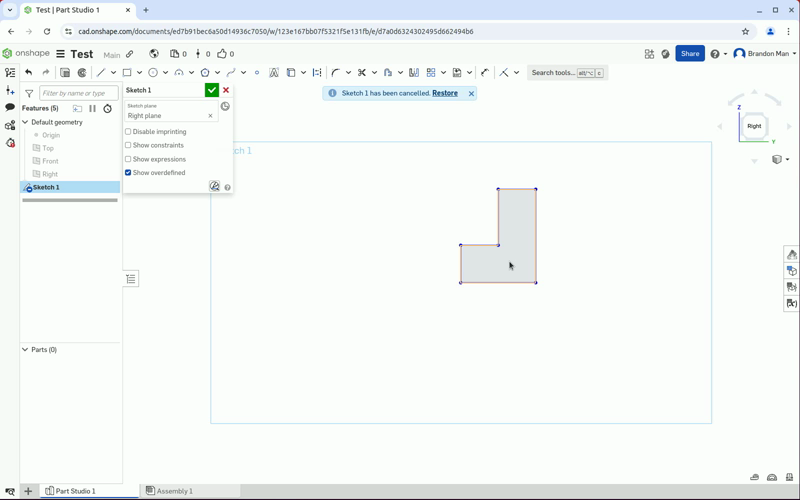
click(509, 261)
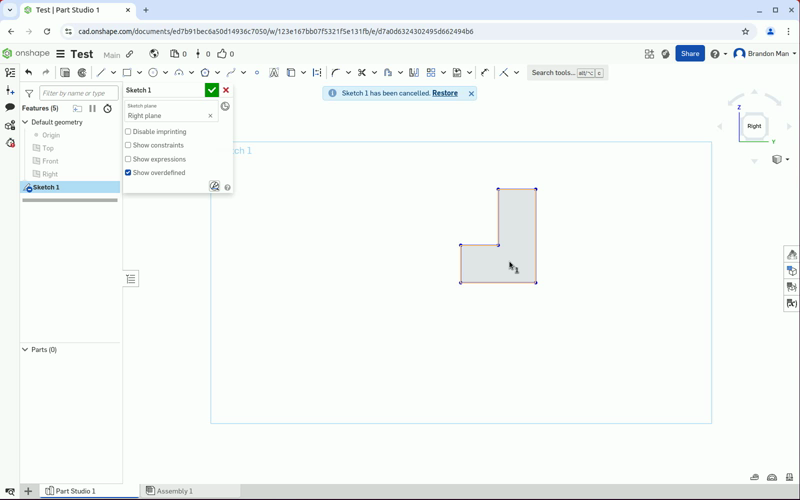
mouse_move(73, 352)
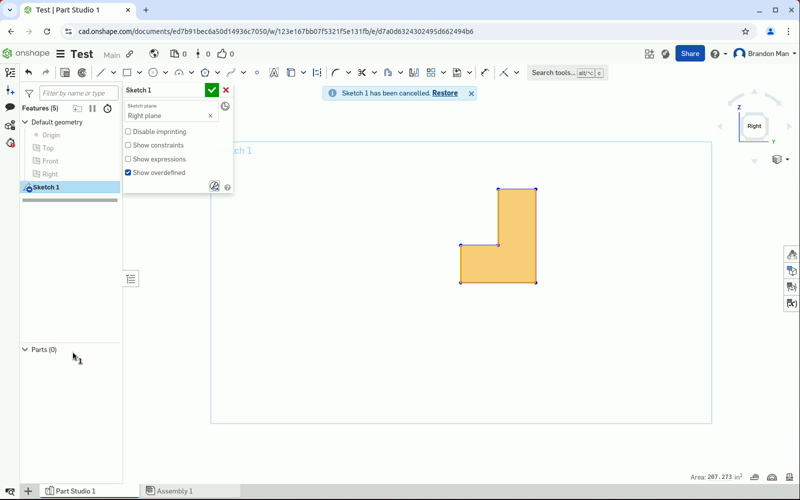
key(shift+y)
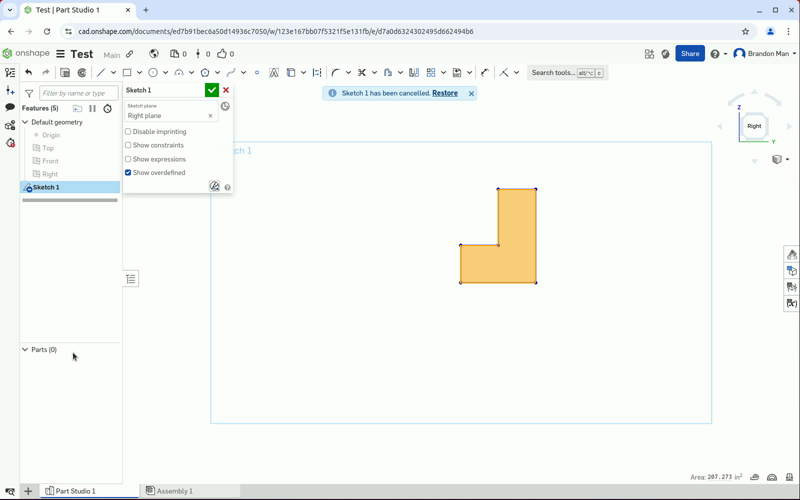
key(shift+e)
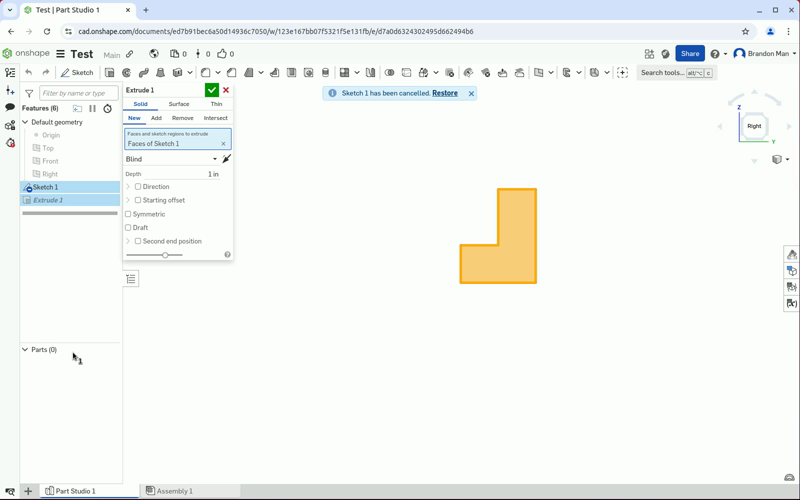
mouse_move(143, 106)
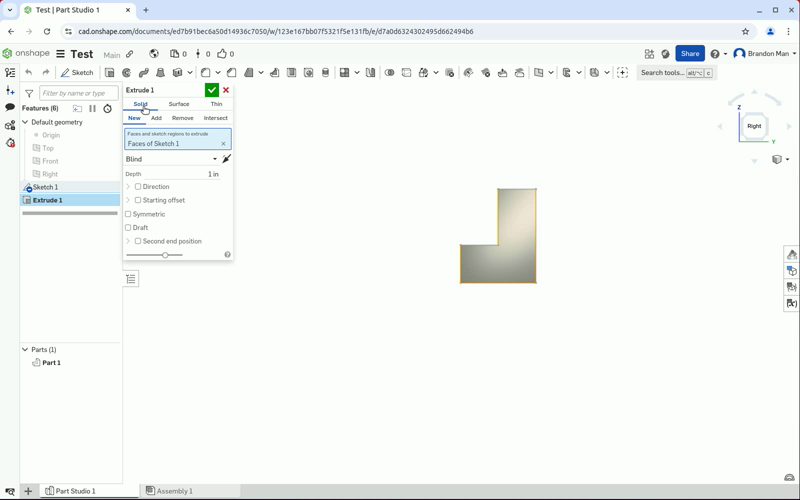
click(143, 106)
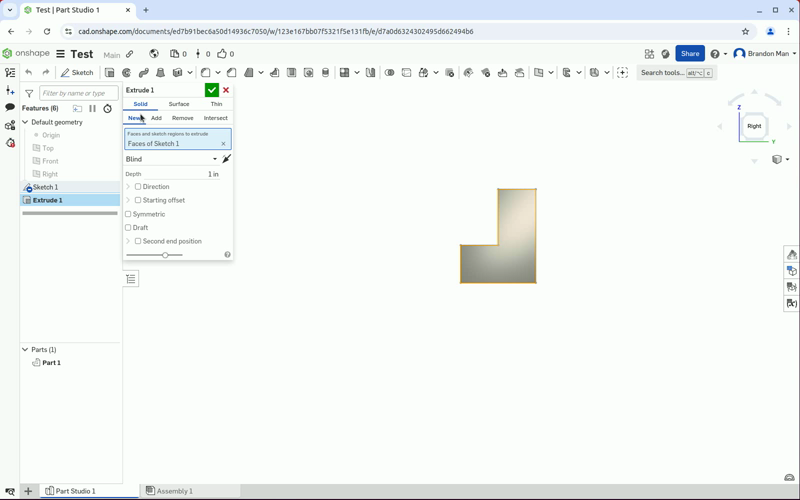
mouse_move(137, 120)
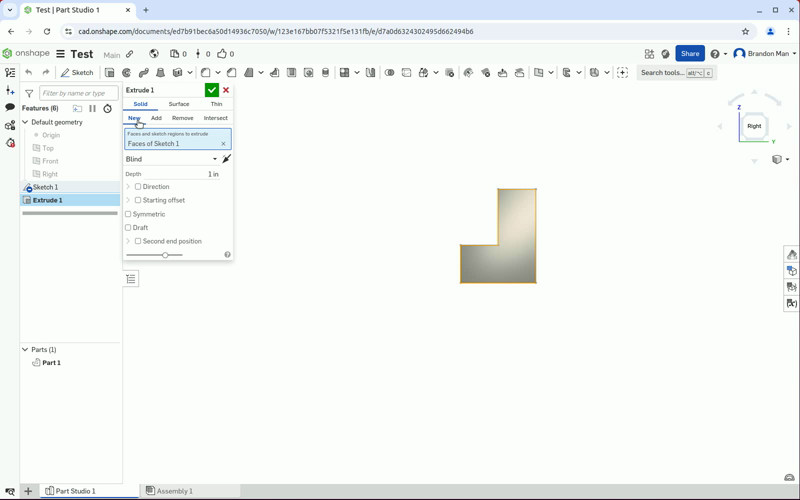
click(137, 120)
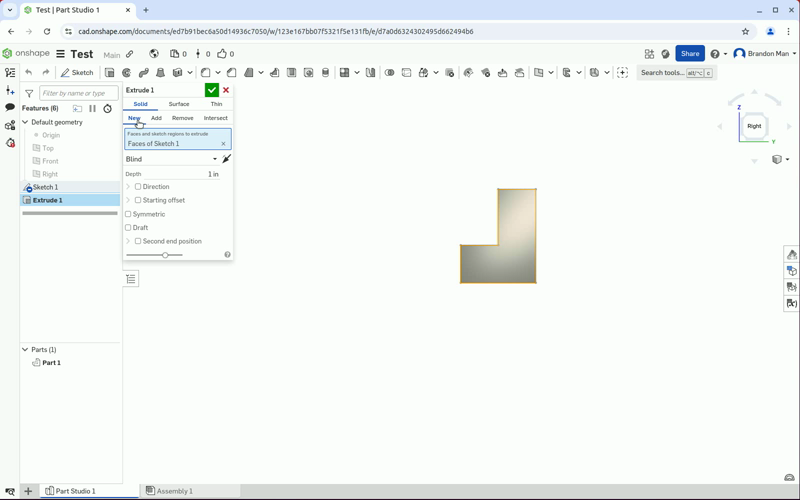
key(tab, 4)
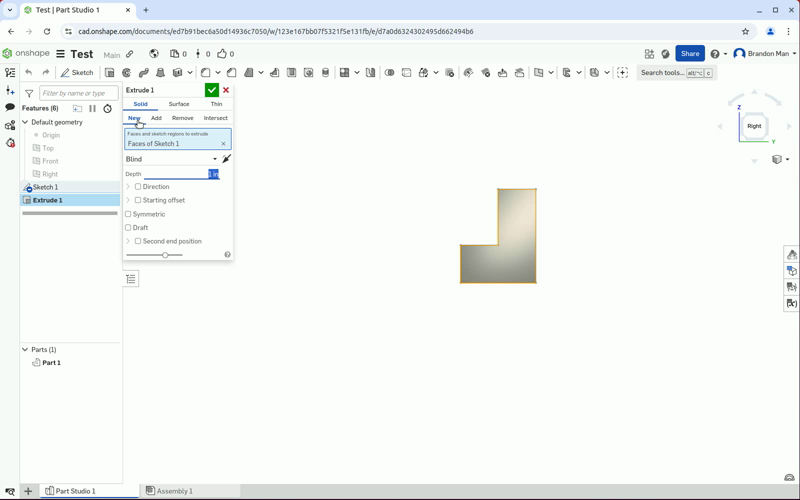
text(23.108)
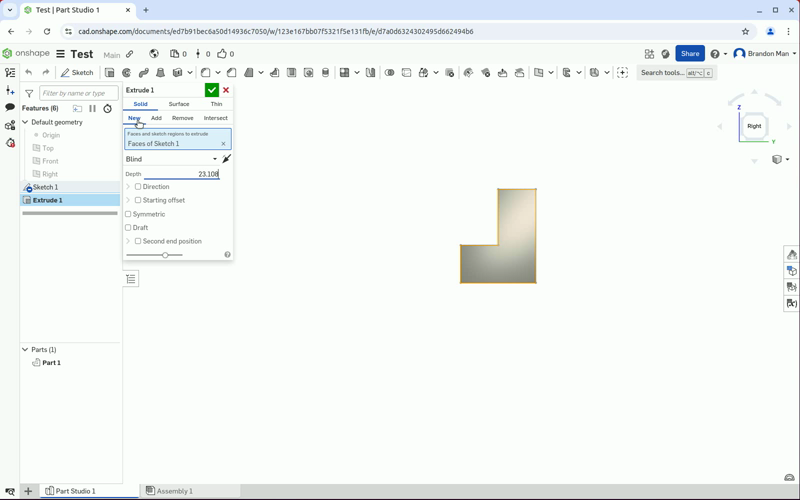
key(enter)
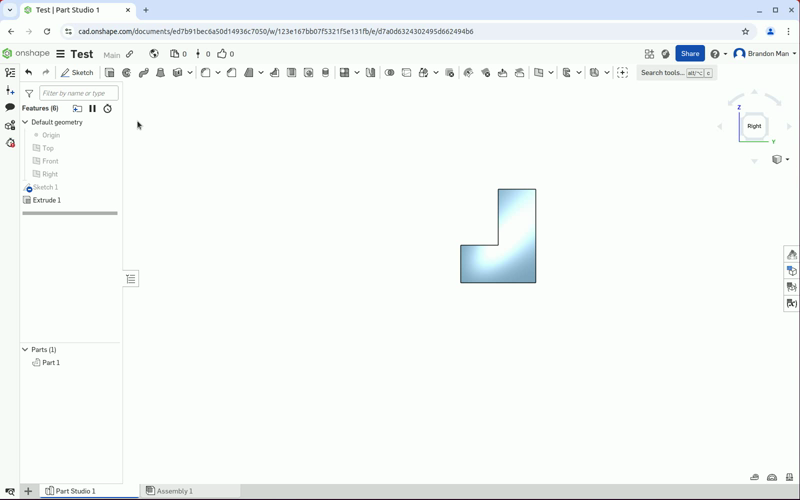
key(shift+h)
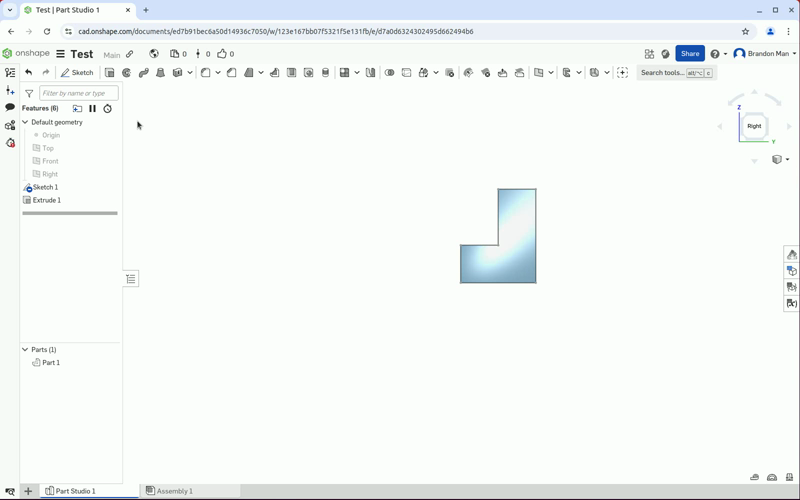
key(shift+h)
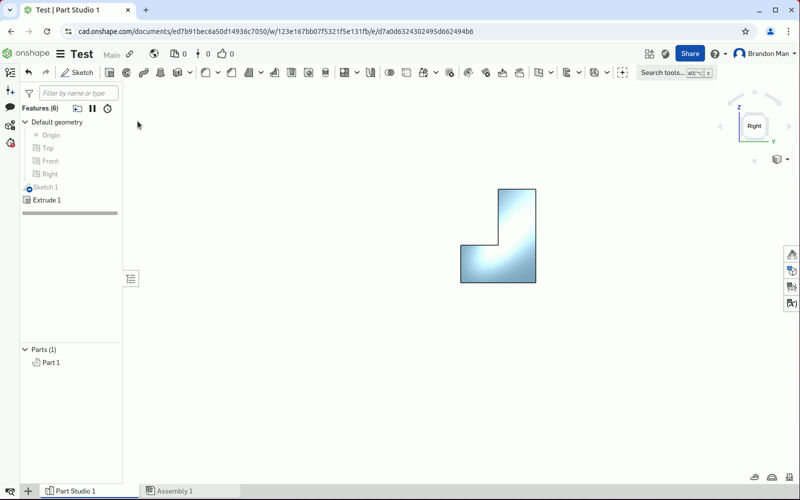
mouse_move(73, 189)
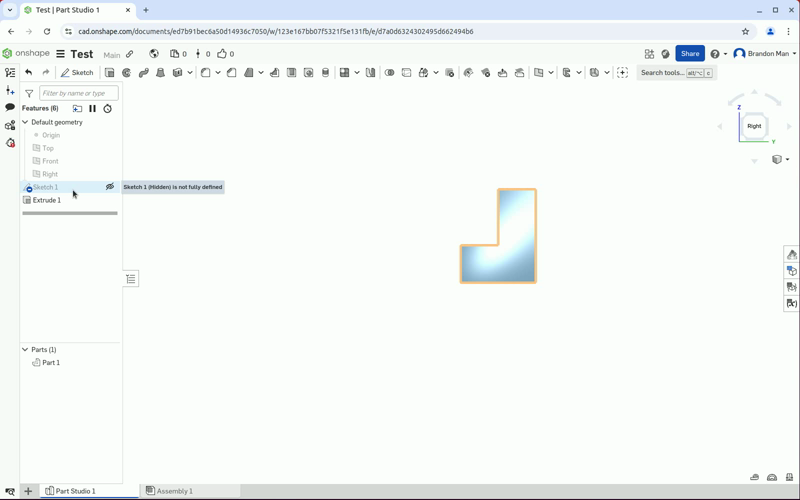
click(73, 189)
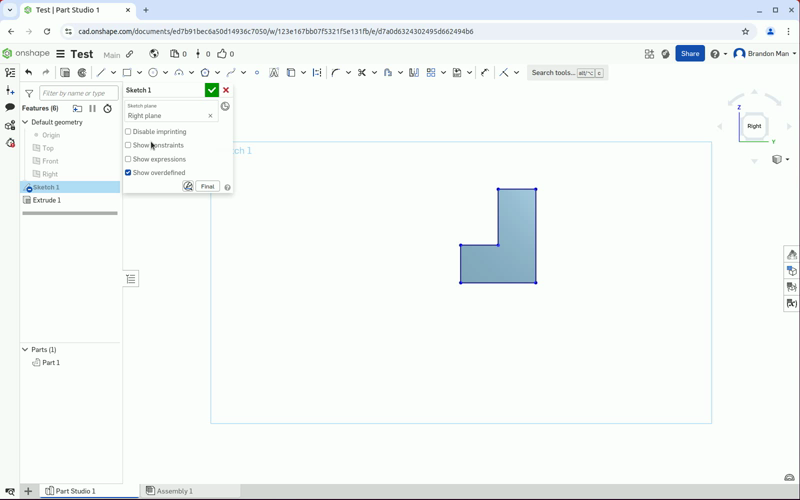
mouse_move(229, 92)
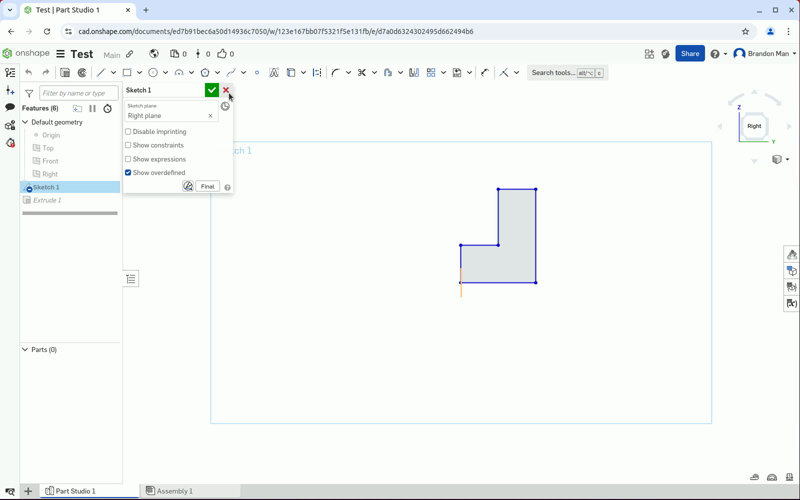
click(229, 92)
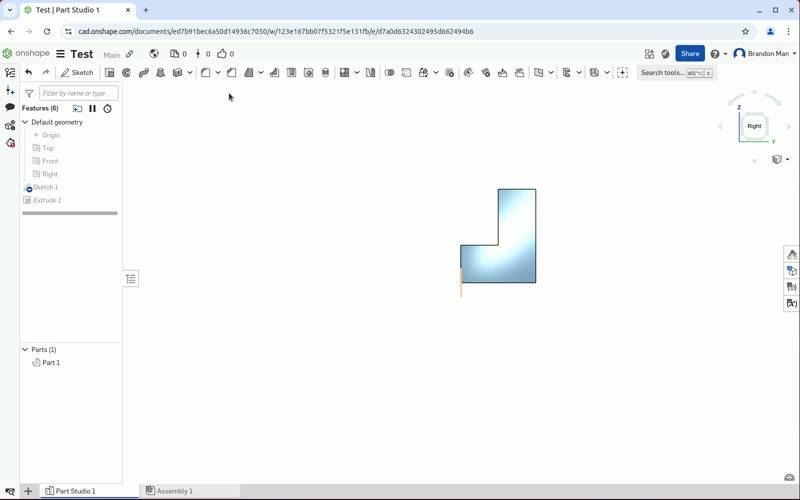
mouse_move(73, 352)
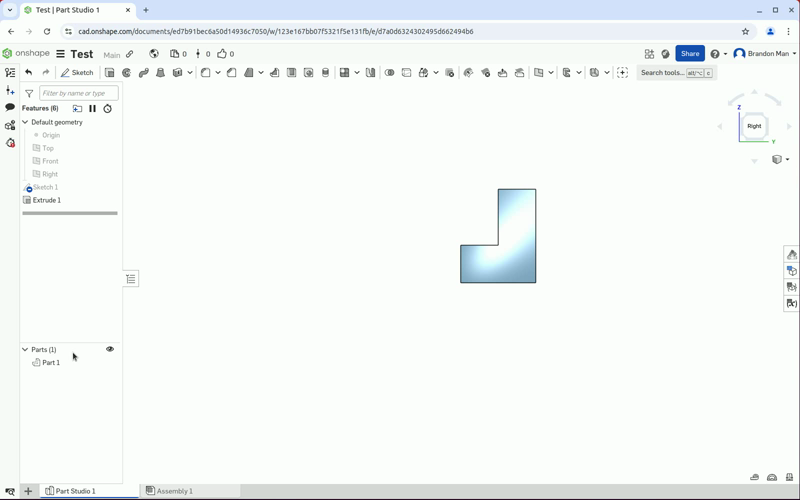
key(y)
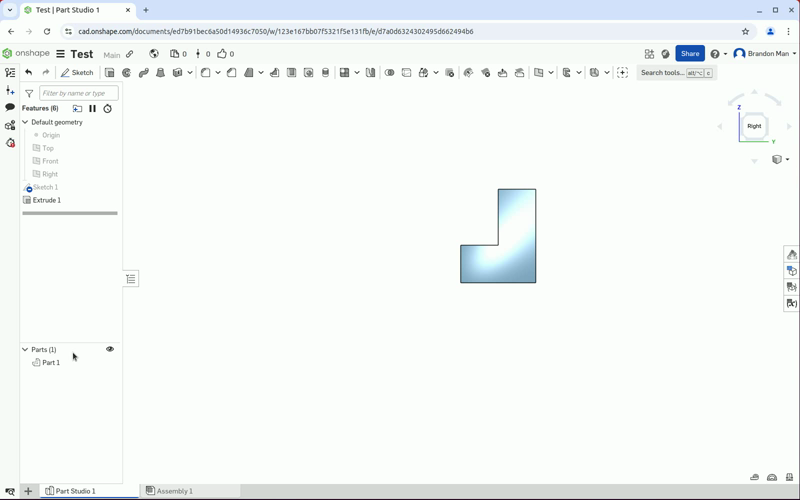
key(shift+p)
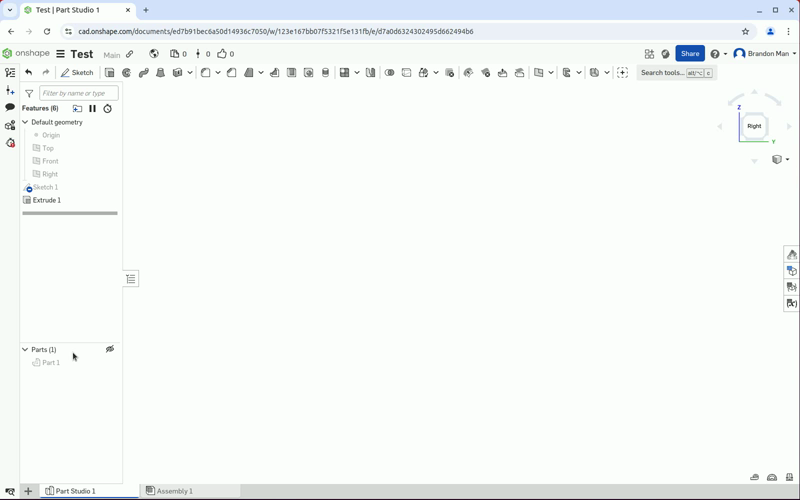
key(space)
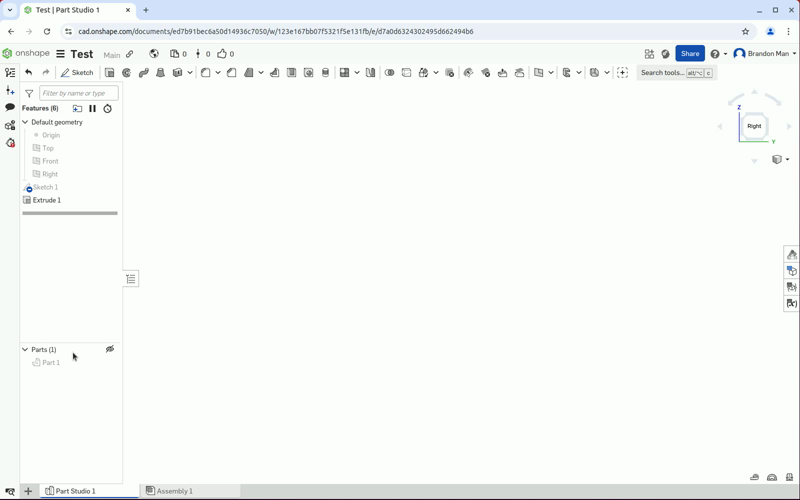
key_down(shift)
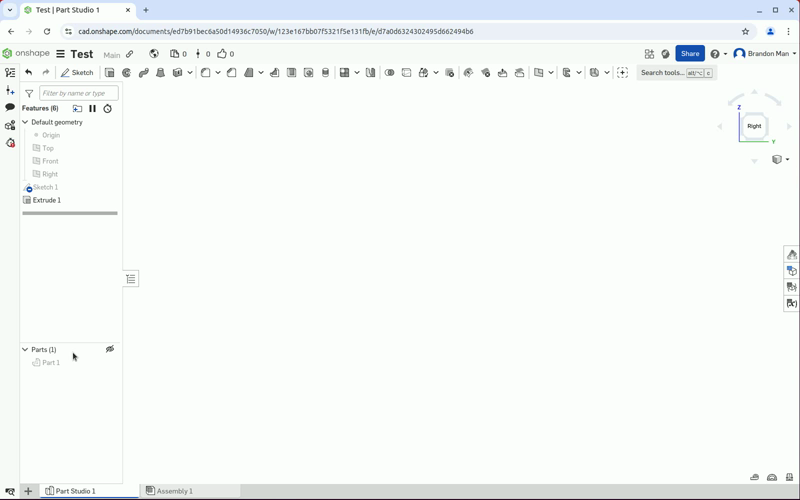
key(right)
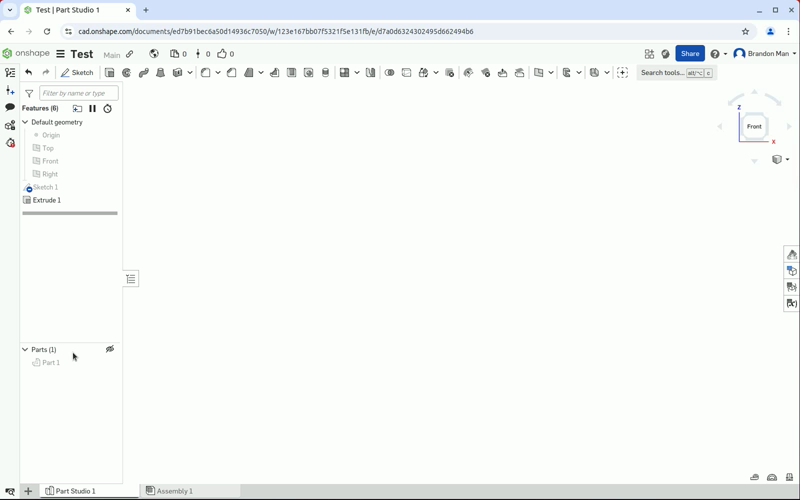
key_up(shift)
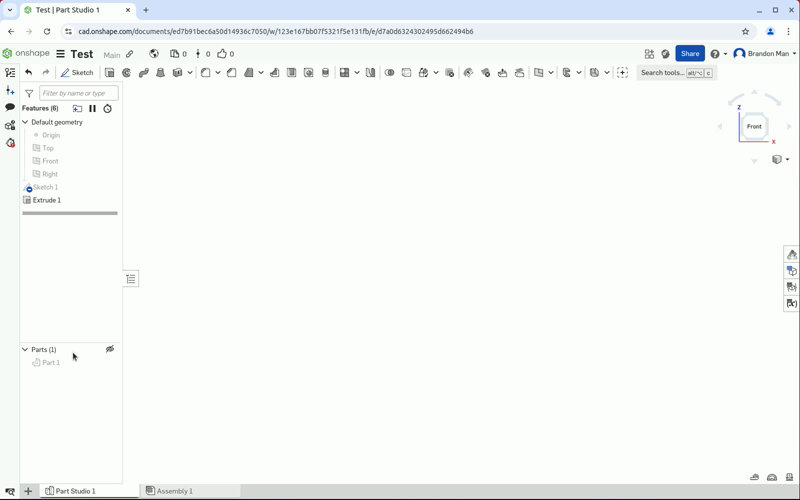
key(space)
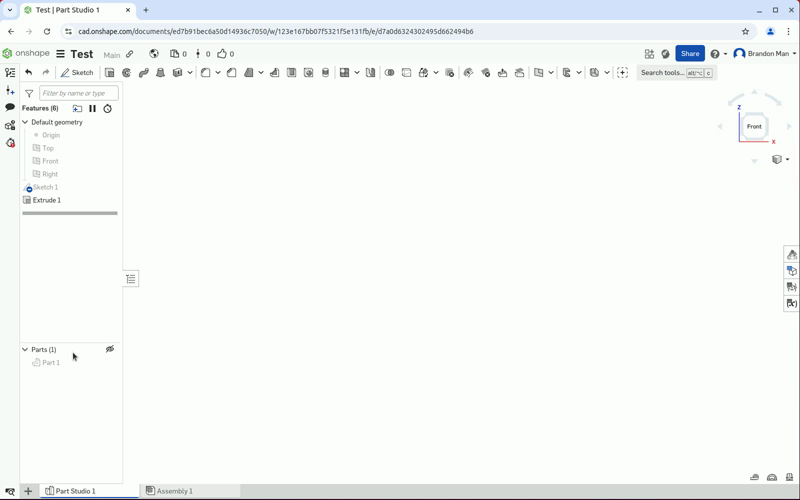
key_down(shift)
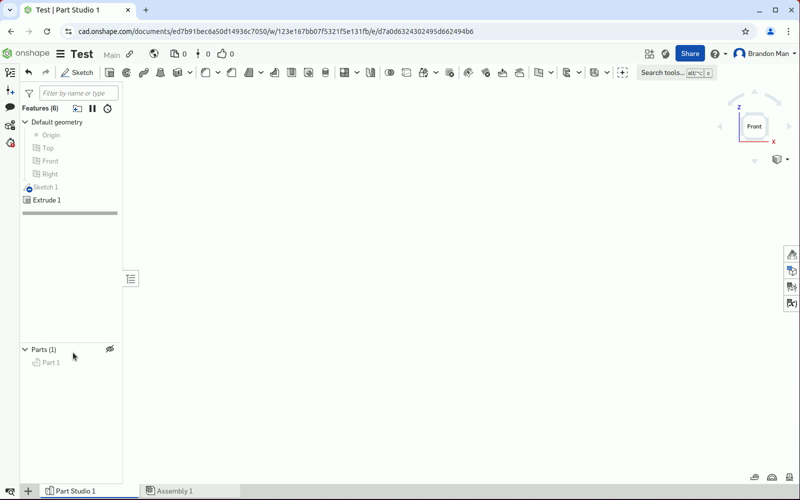
key(down)
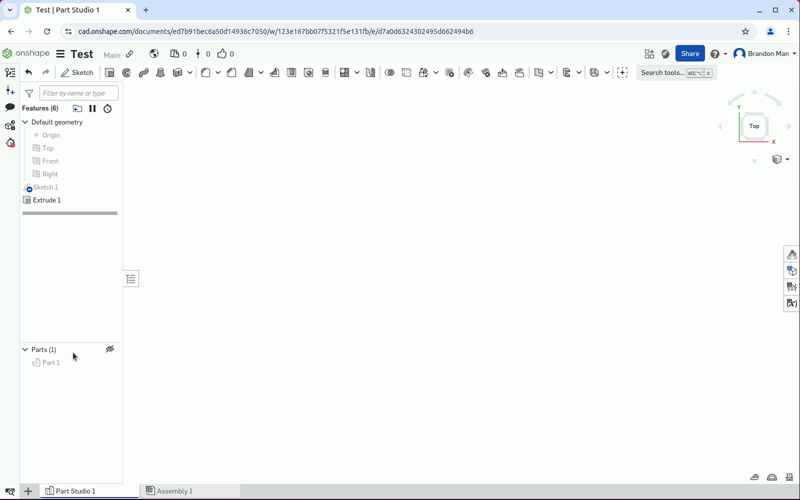
key_up(shift)
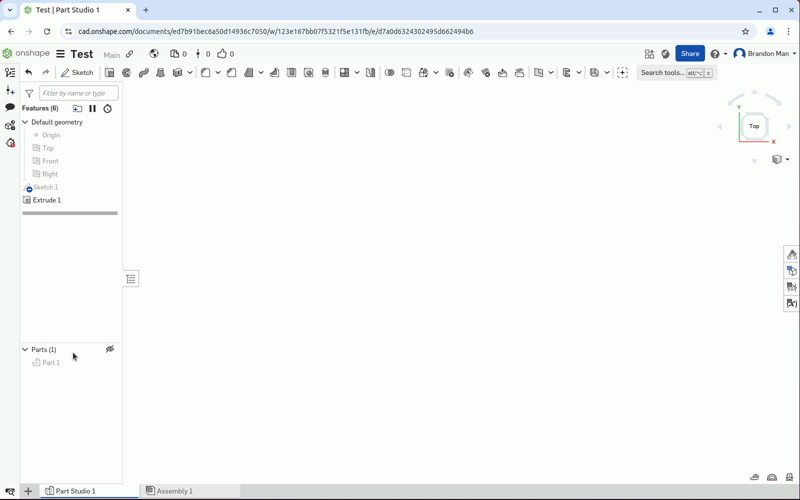
mouse_move(73, 352)
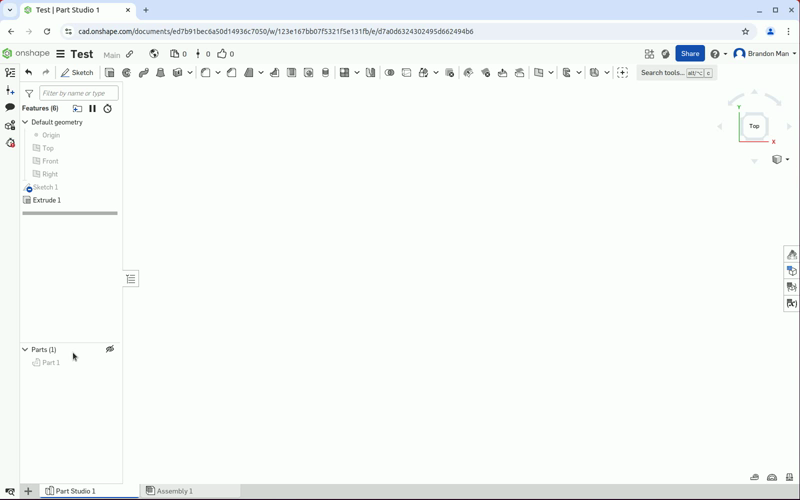
key(shift+y)
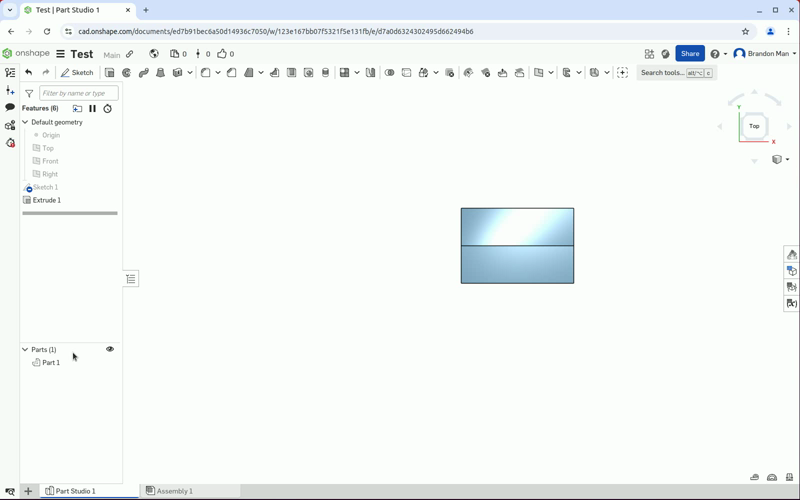
mouse_move(541, 75)
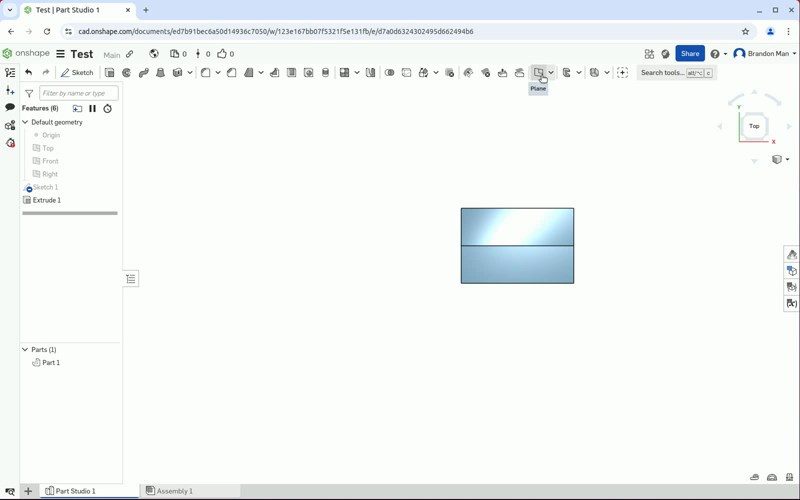
click(541, 75)
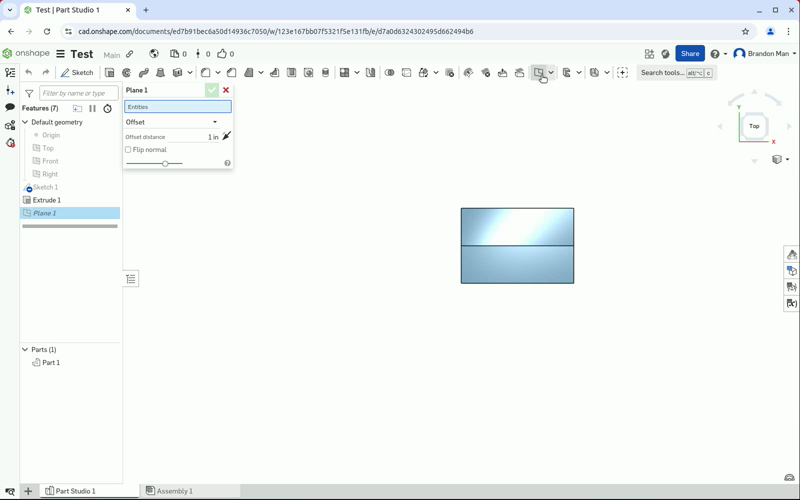
mouse_move(73, 150)
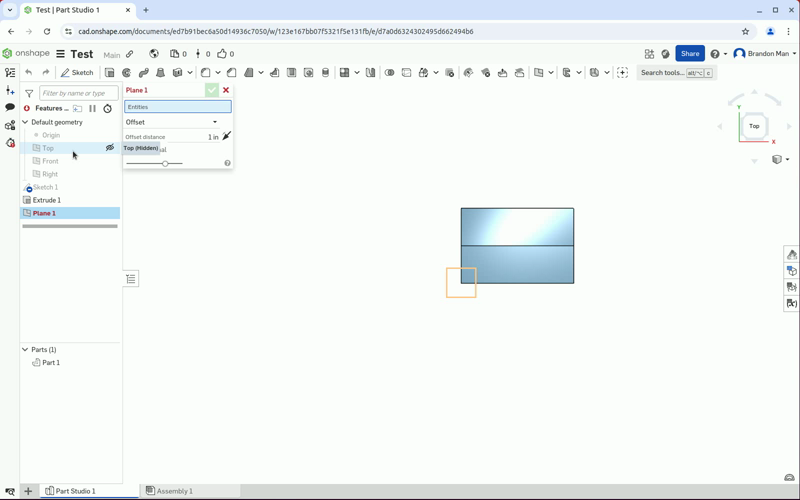
click(73, 150)
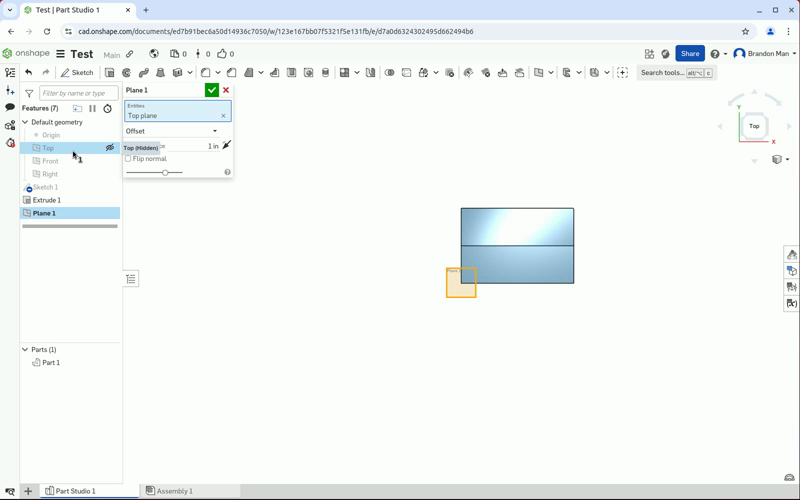
key(tab, 2)
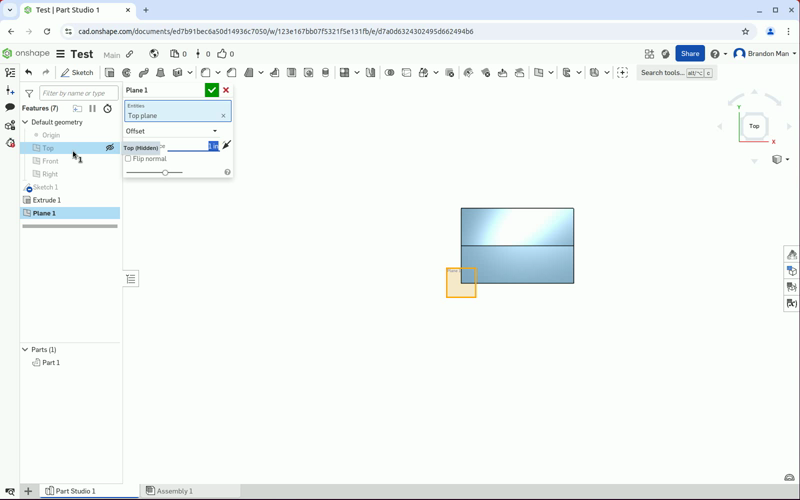
text(19.257)
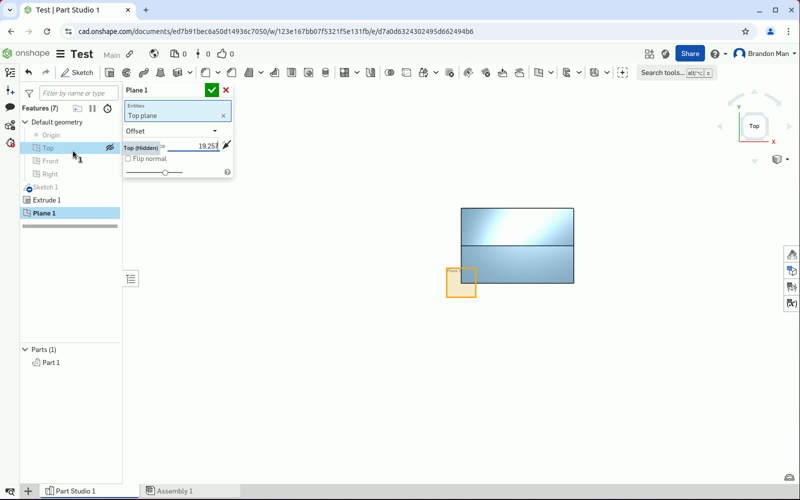
key(enter, 2)
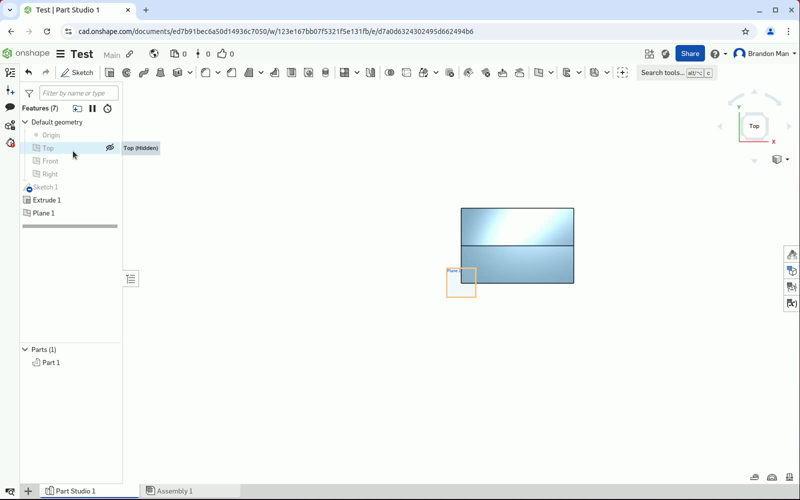
key(shift+s)
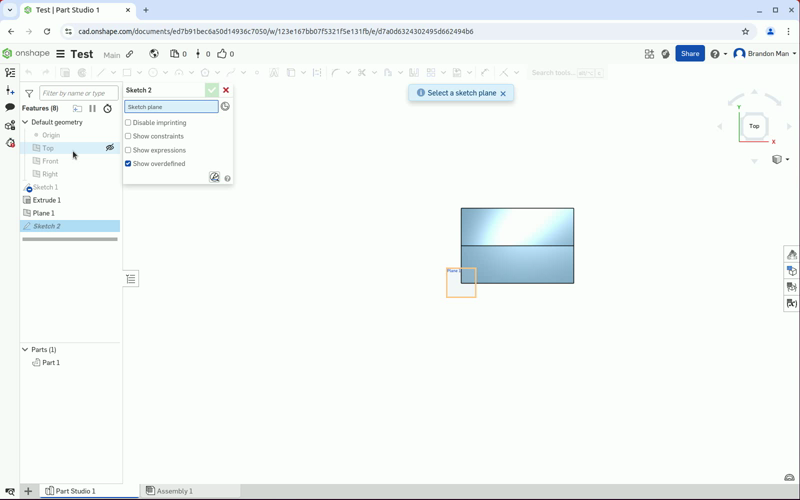
mouse_move(73, 215)
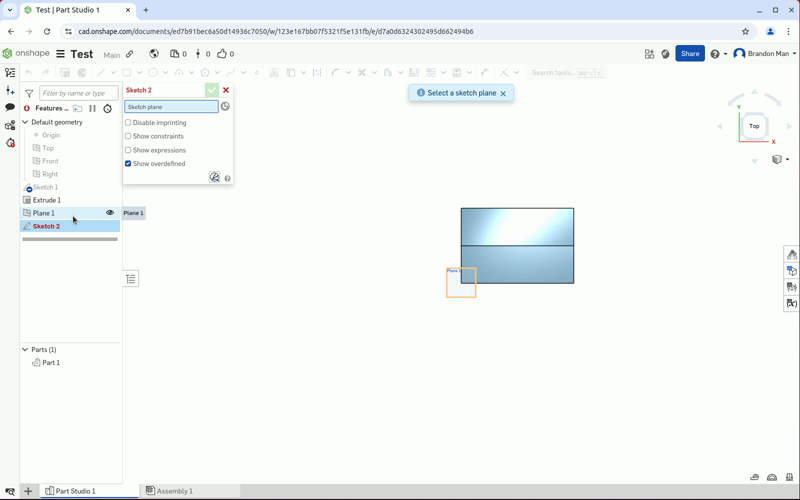
click(73, 215)
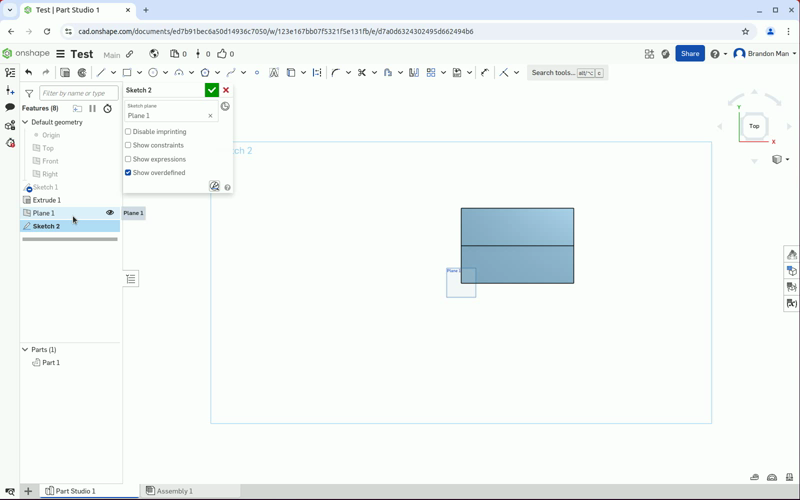
mouse_move(73, 352)
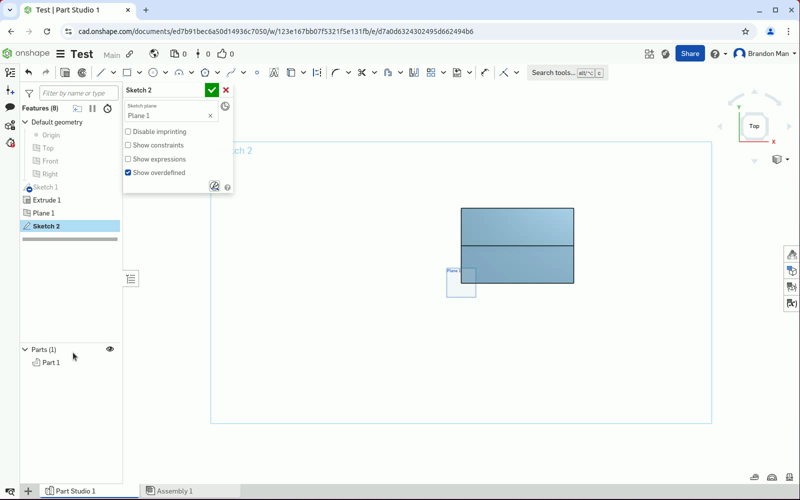
key(y)
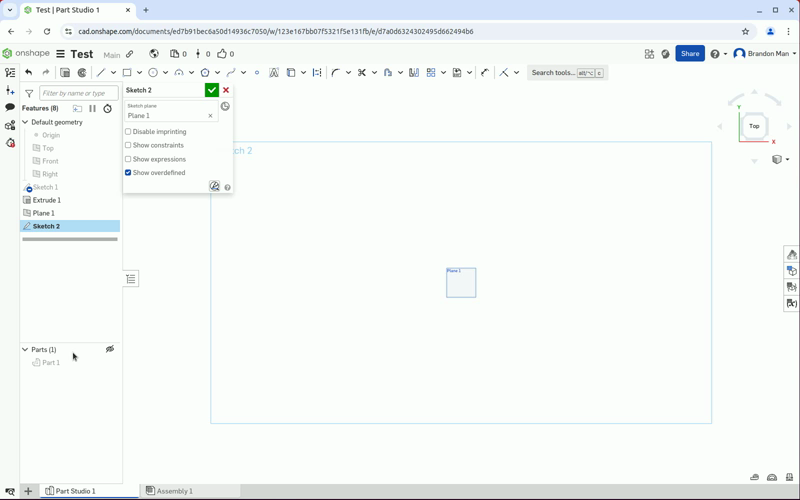
key(l)
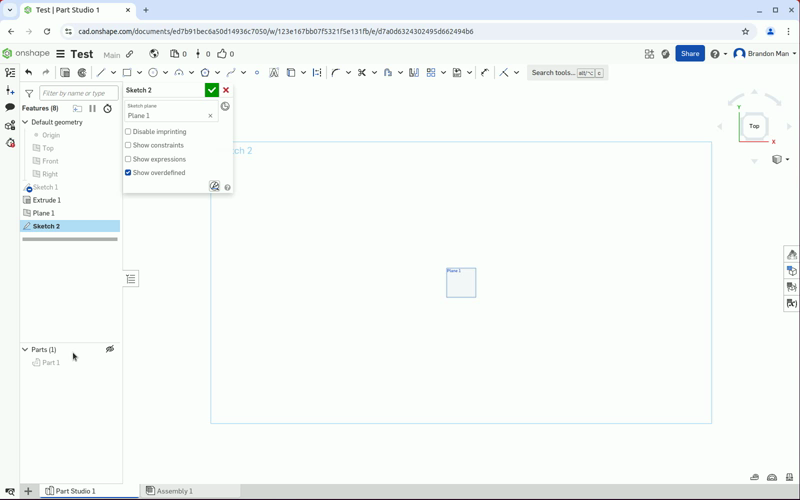
key_down(shift)
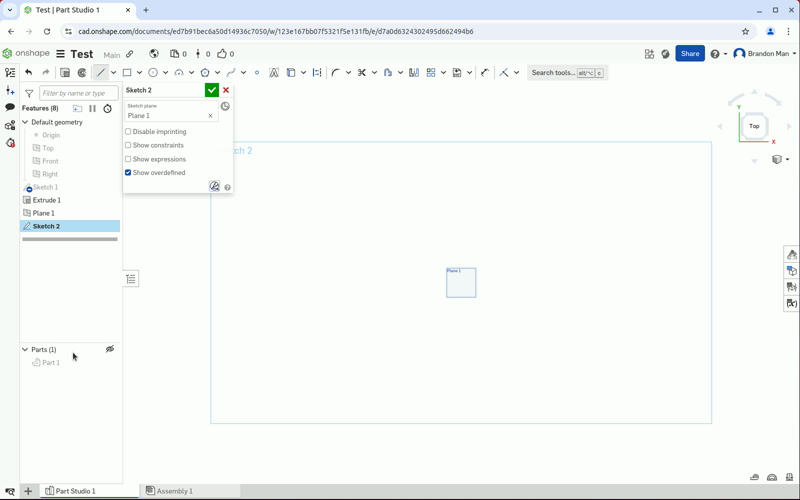
mouse_move(498, 245)
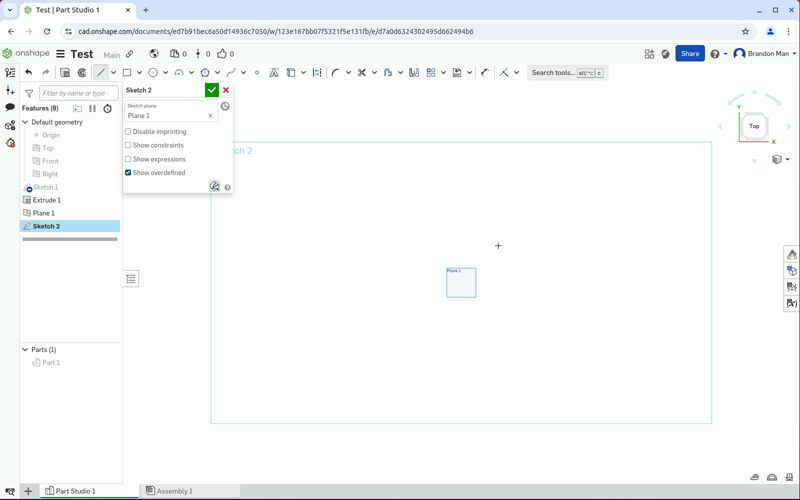
click(498, 245)
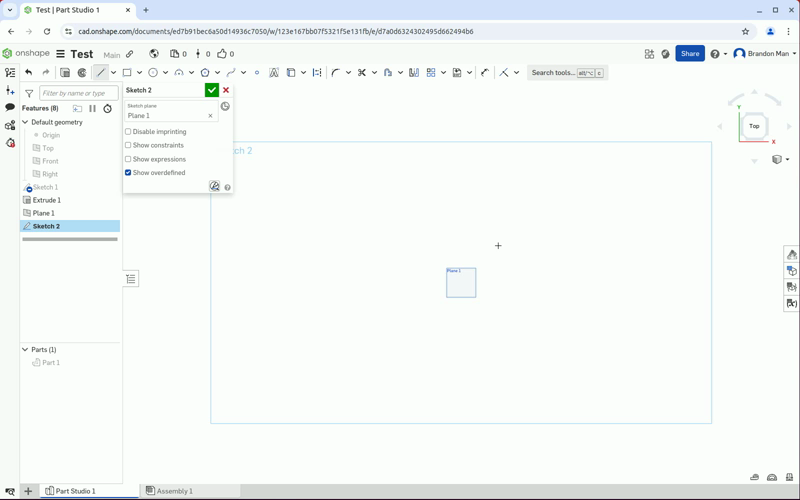
key_up(shift)
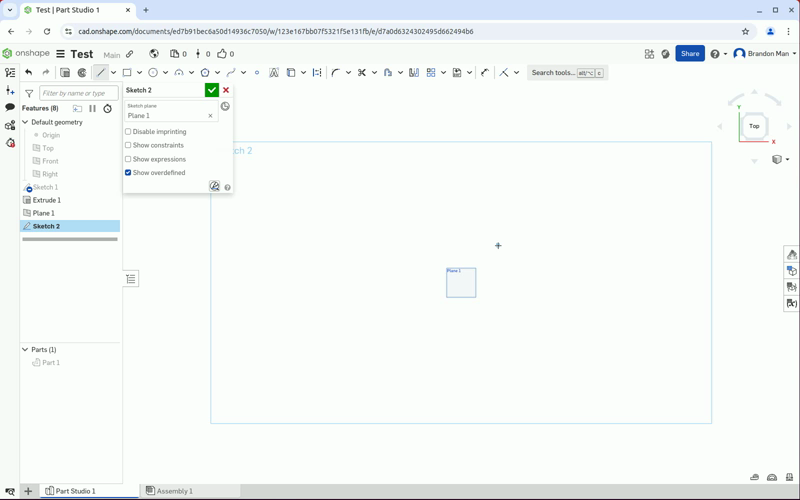
key_down(shift)
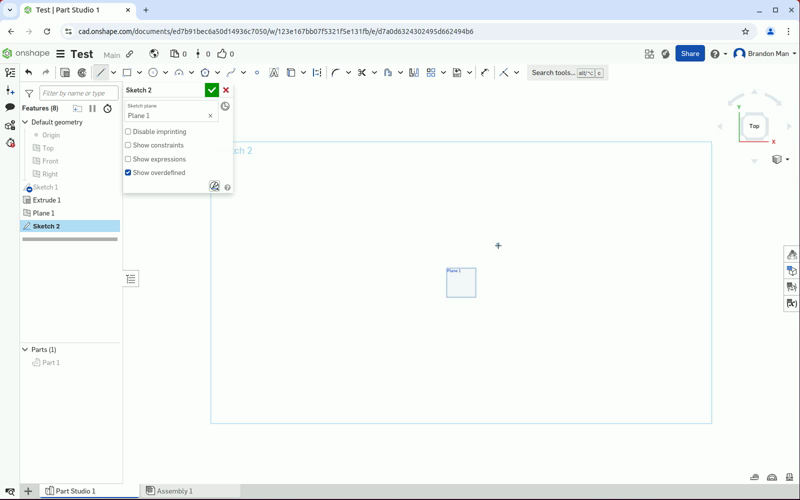
mouse_move(528, 245)
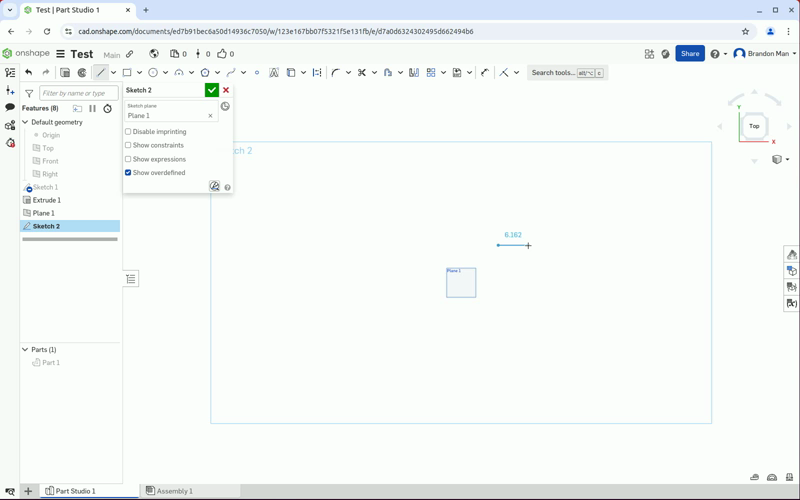
mouse_move(536, 245)
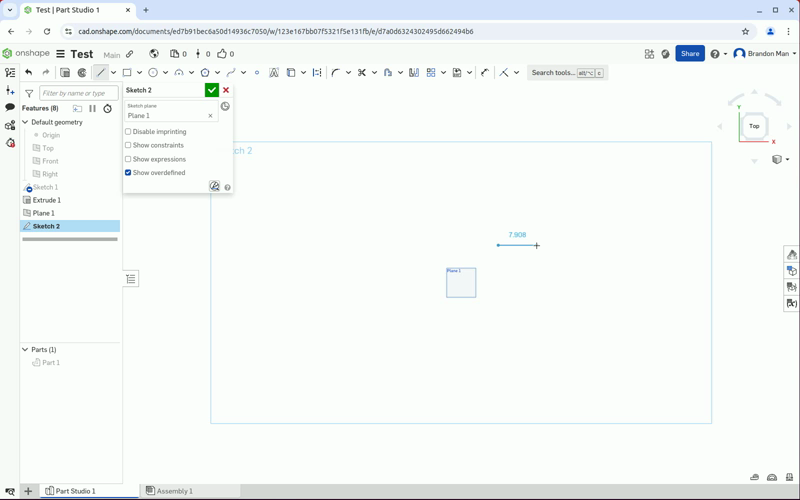
click(536, 245)
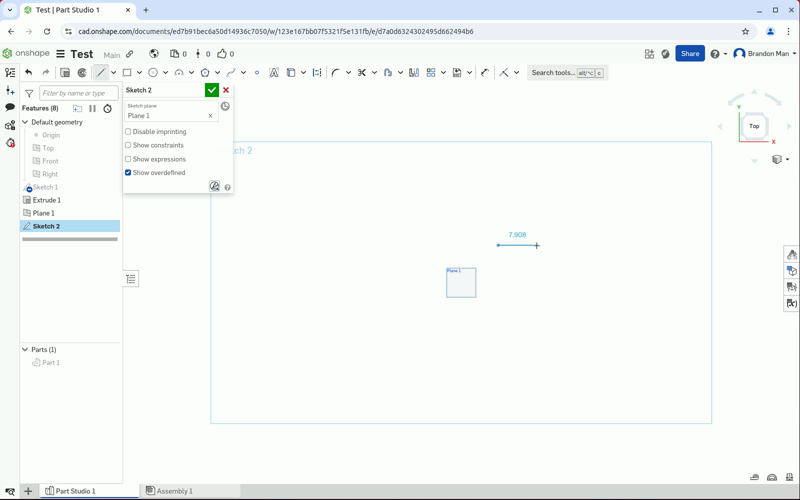
key_up(shift)
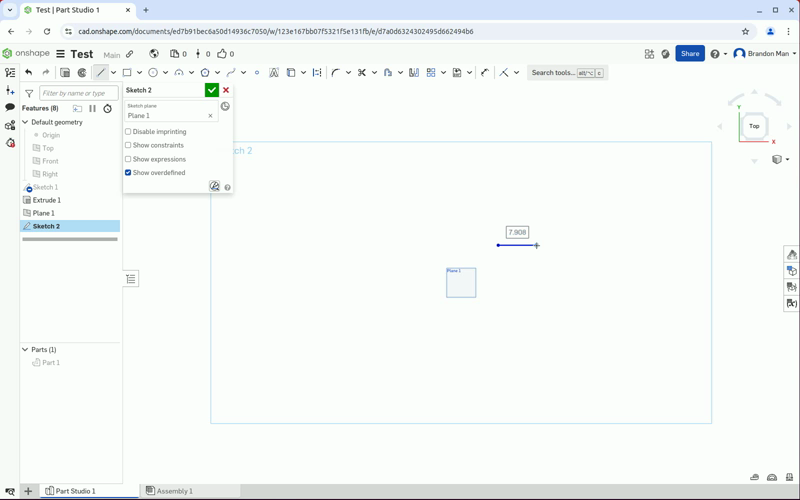
key_down(shift)
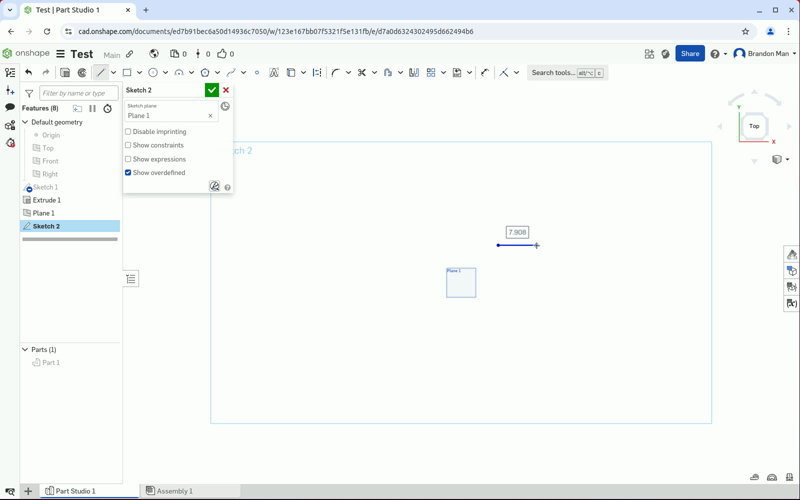
mouse_move(566, 245)
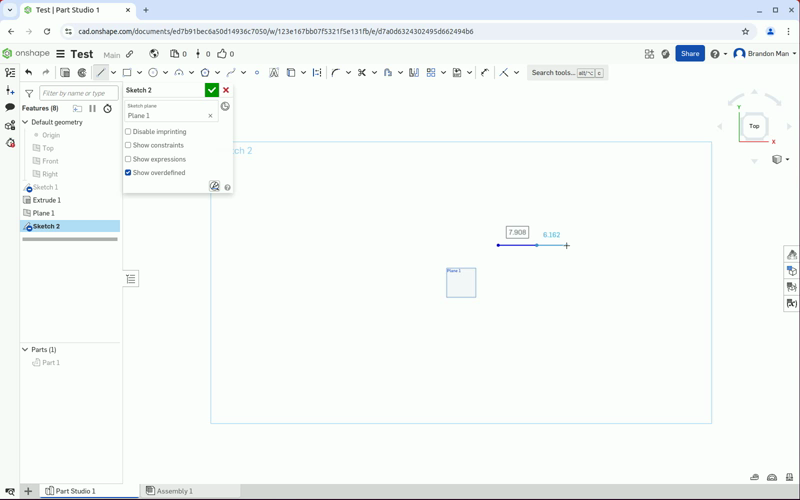
mouse_move(536, 207)
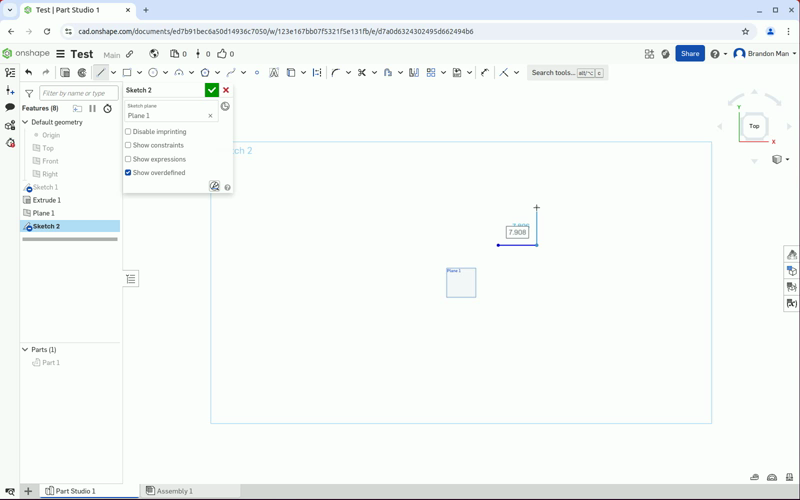
click(536, 207)
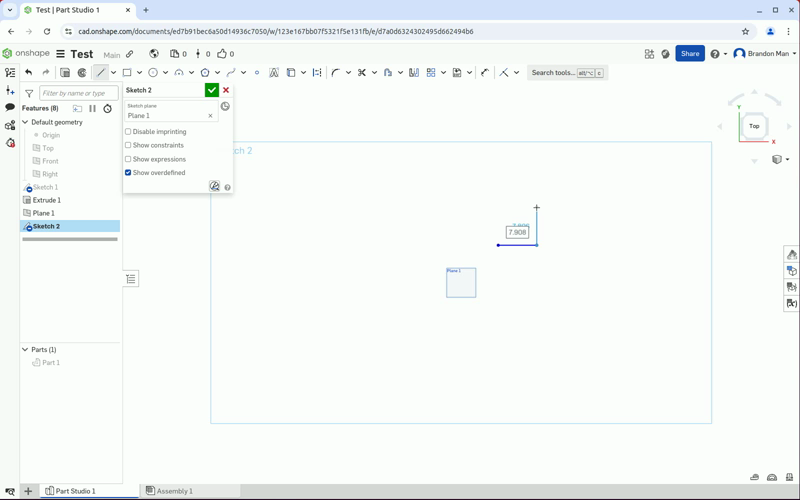
key_up(shift)
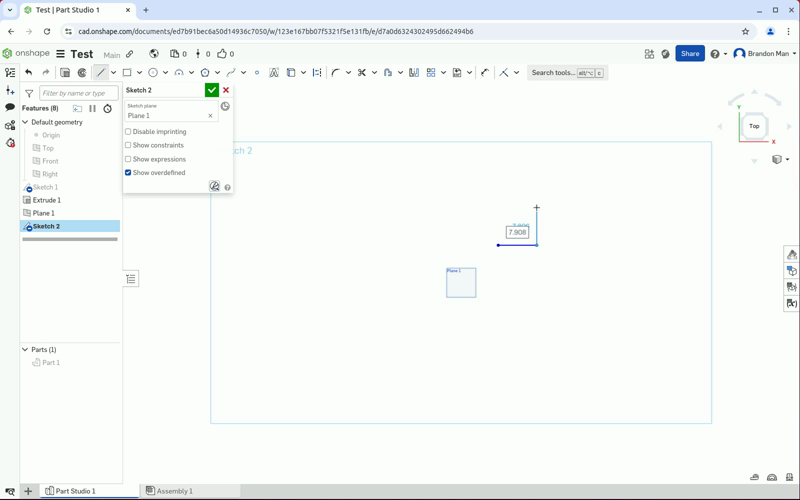
key_down(shift)
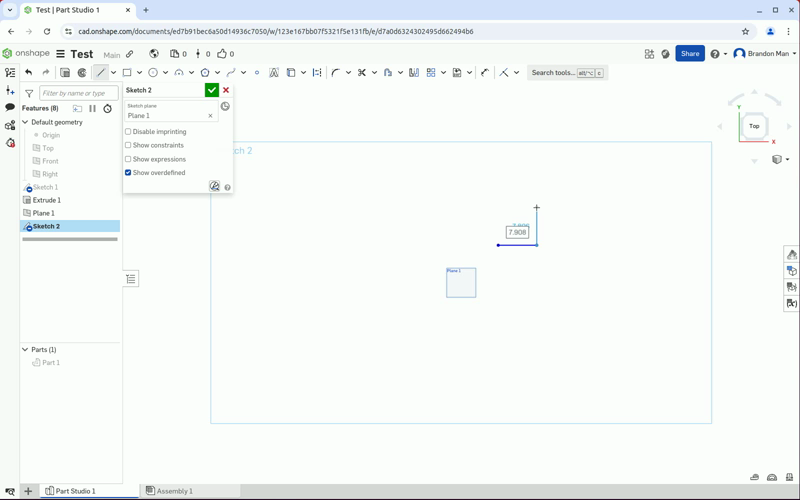
mouse_move(566, 207)
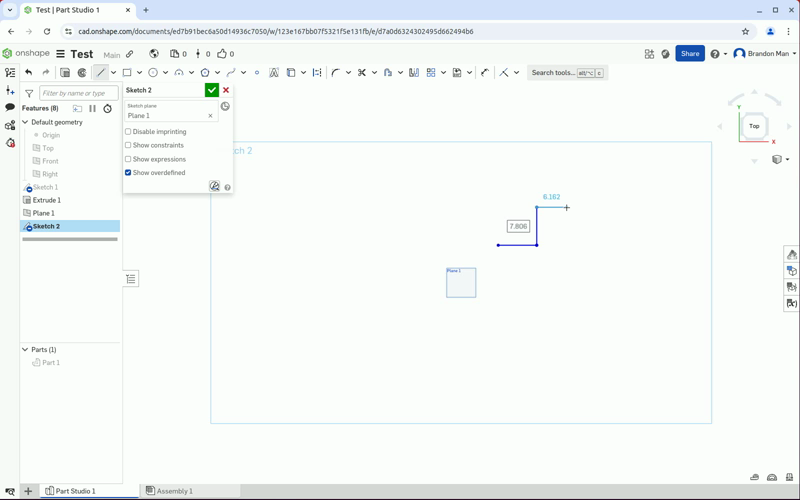
mouse_move(498, 207)
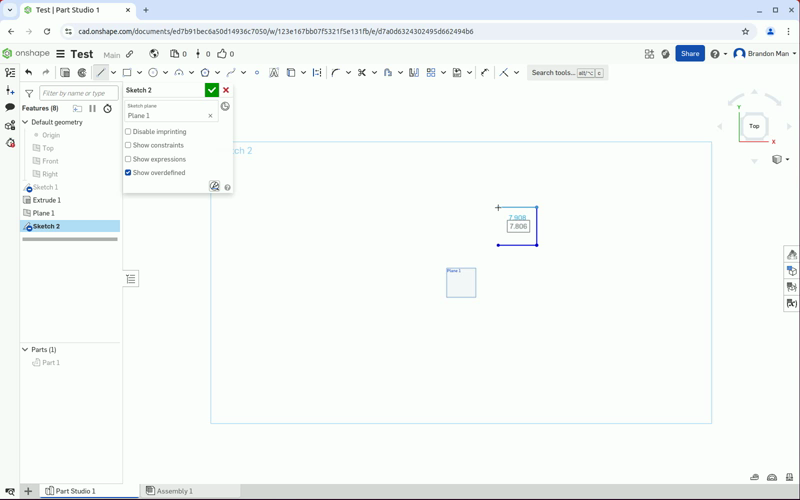
click(498, 207)
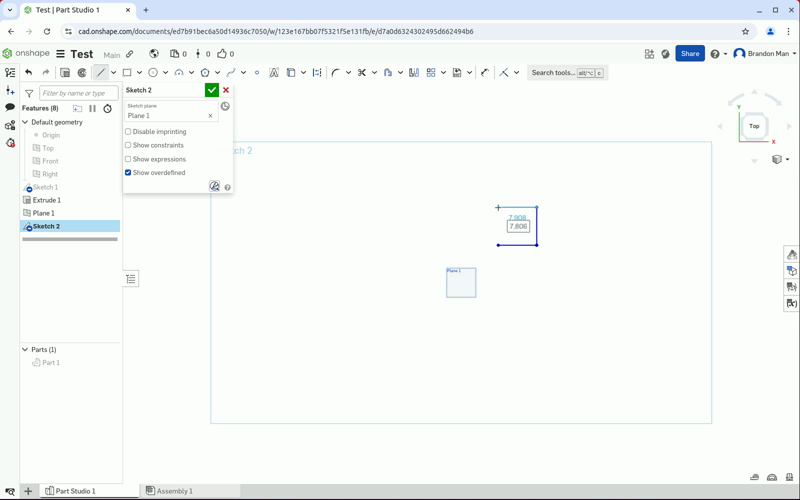
key_up(shift)
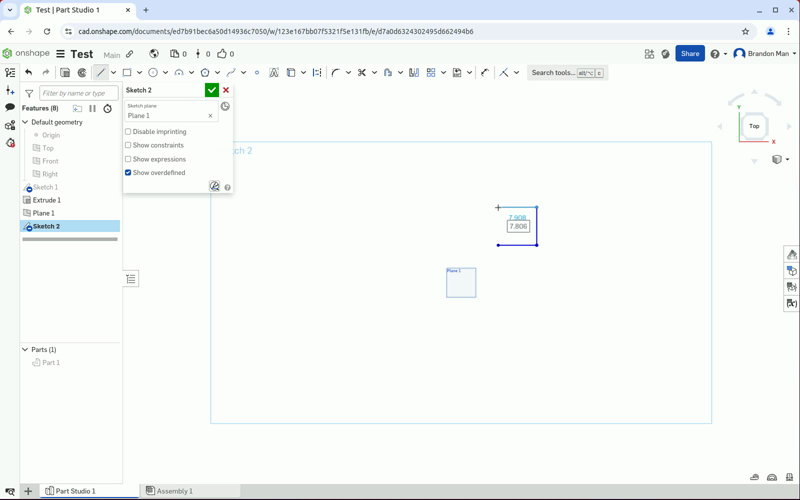
mouse_move(528, 207)
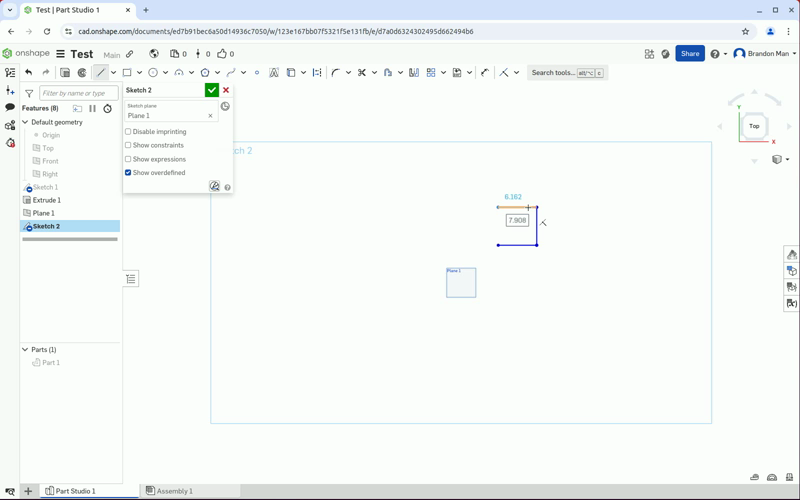
key_down(shift)
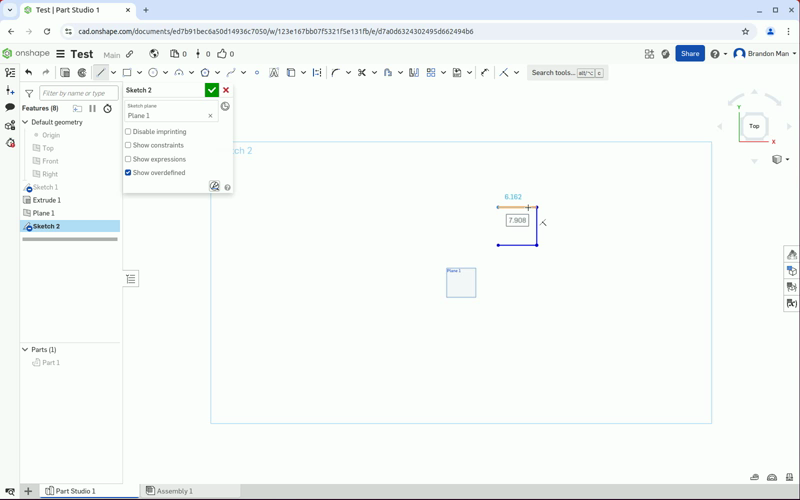
mouse_move(498, 245)
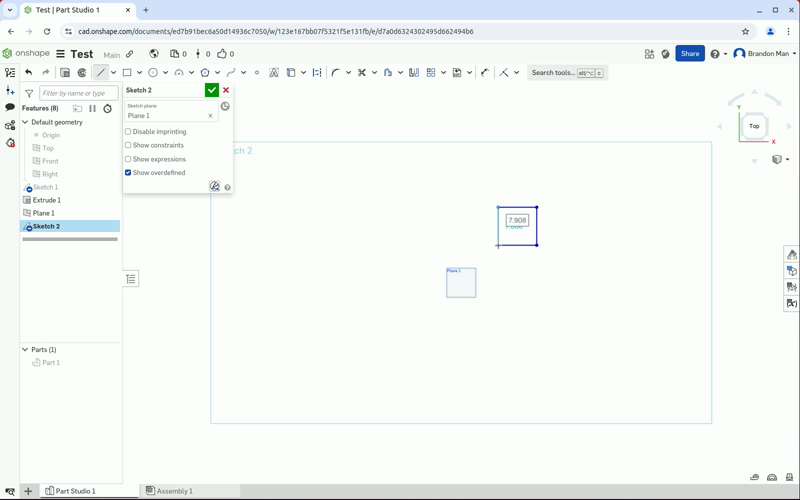
key_up(shift)
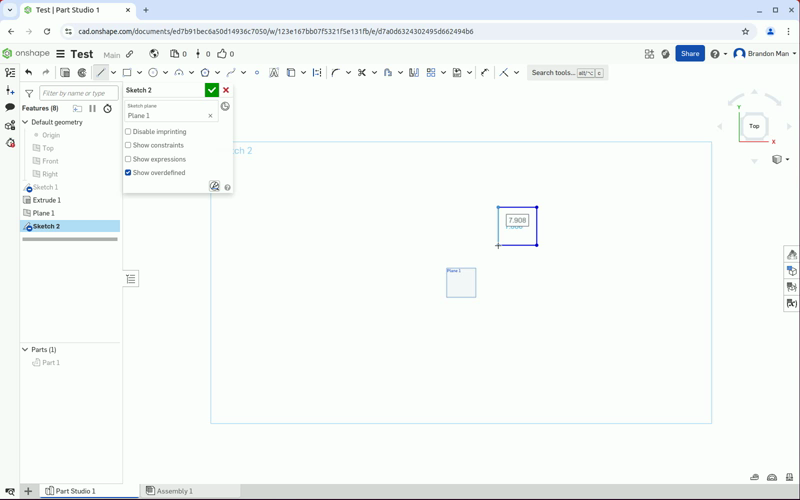
click(498, 245)
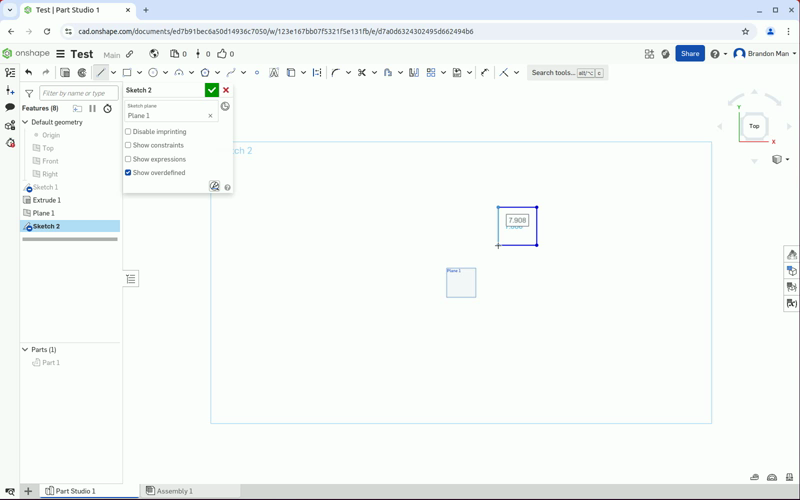
key(esc)
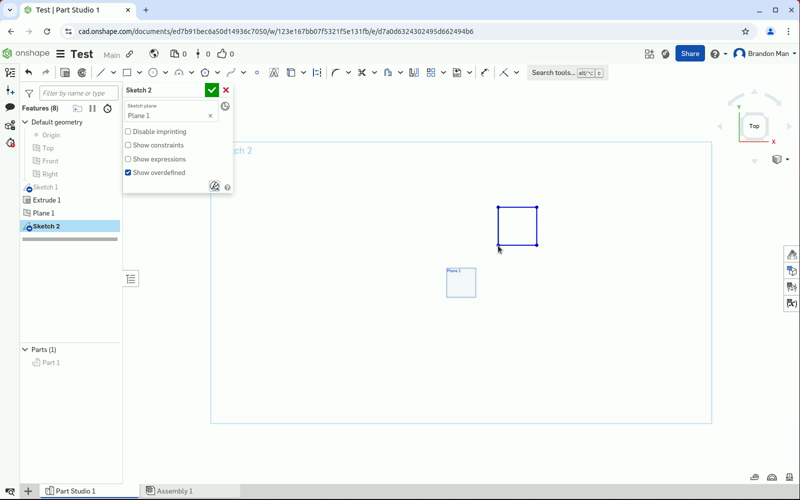
mouse_move(522, 228)
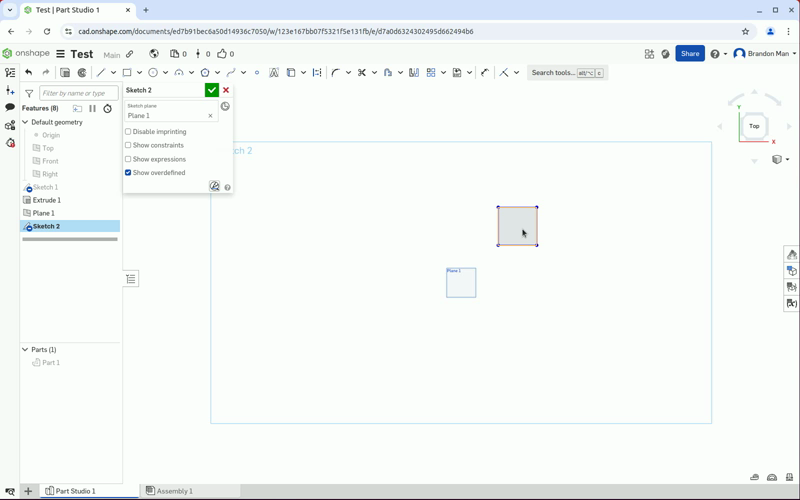
scroll(6)
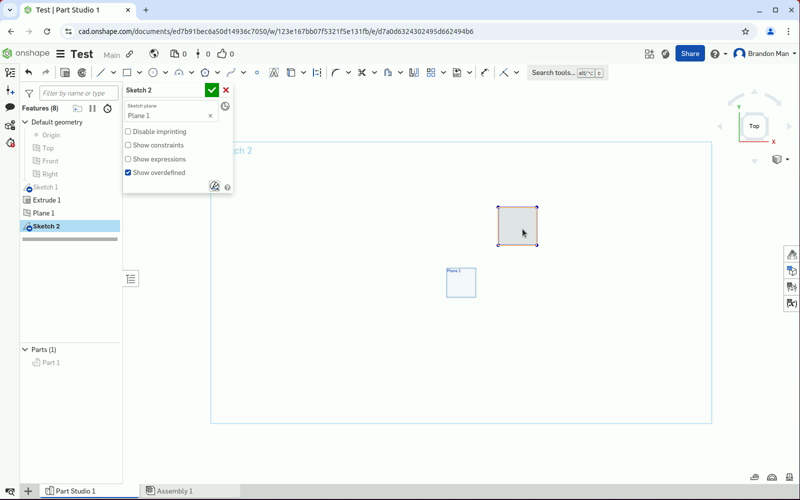
scroll(6)
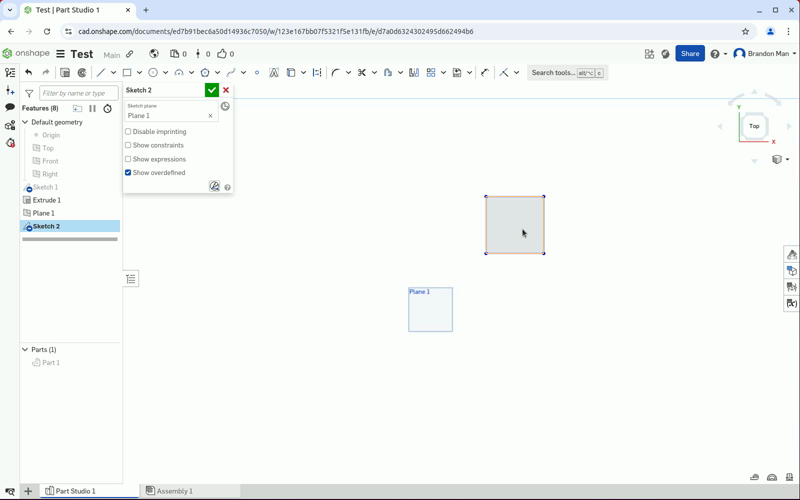
scroll(6)
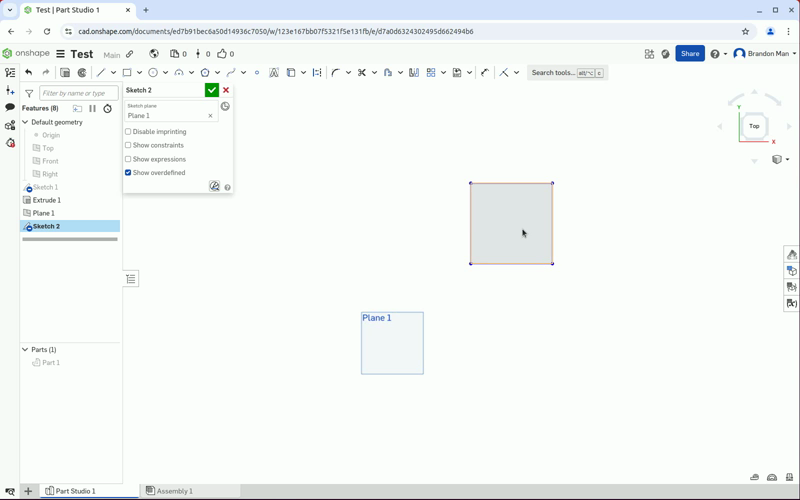
scroll(6)
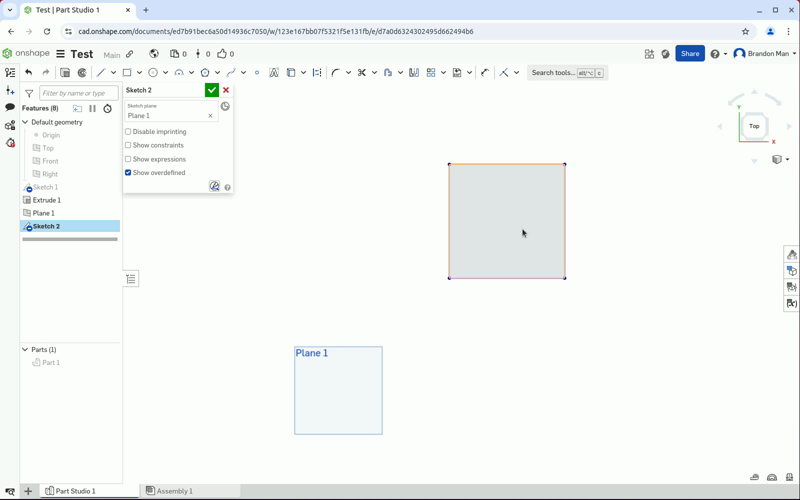
scroll(6)
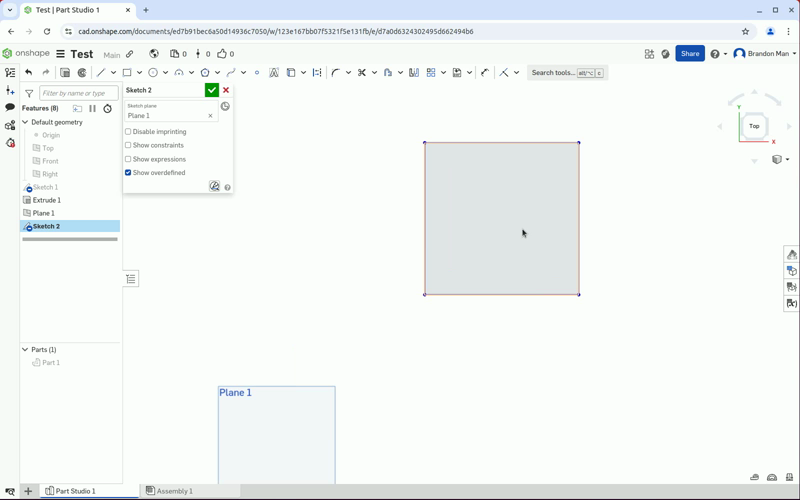
scroll(6)
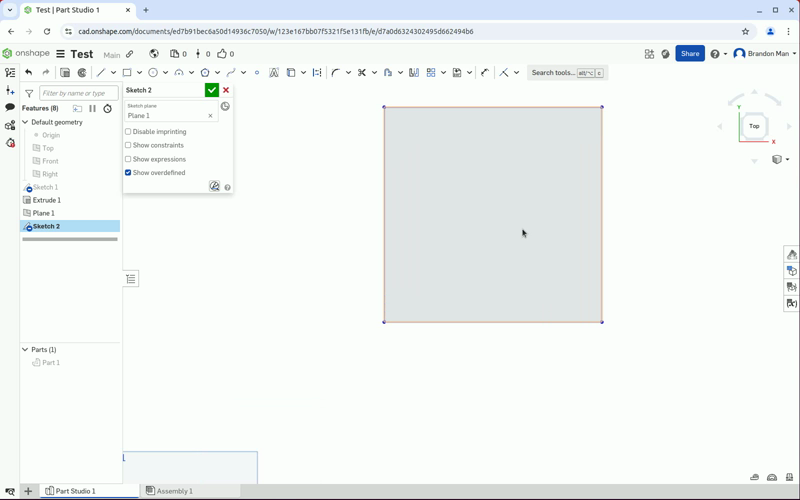
scroll(6)
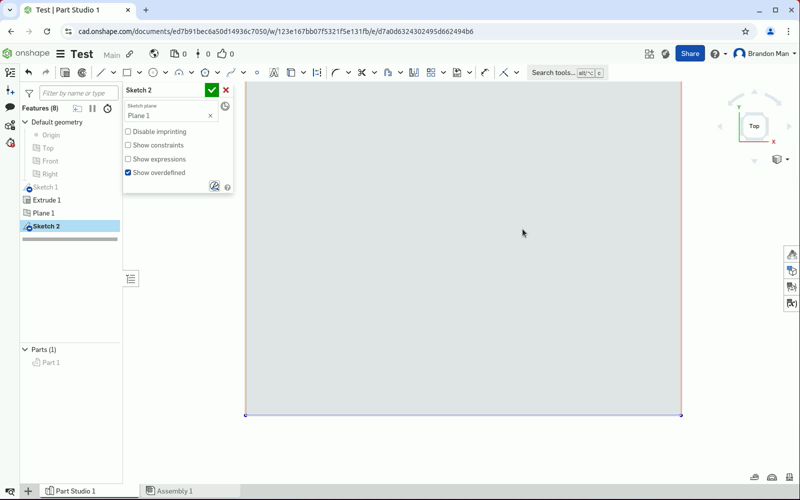
click(522, 228)
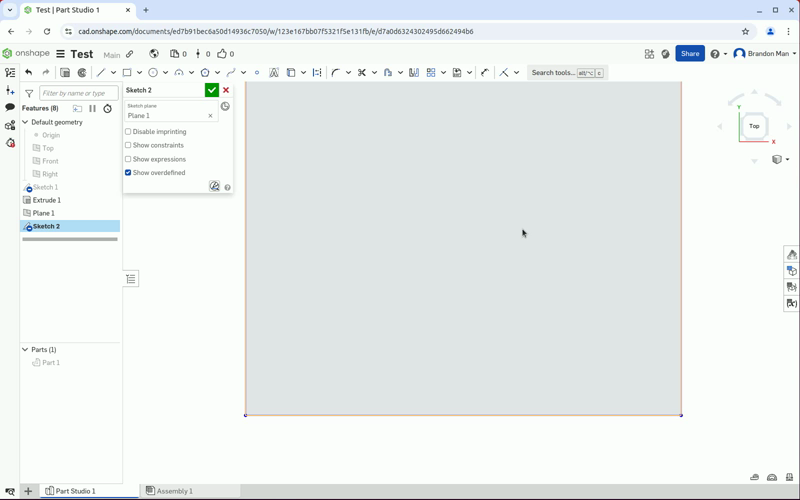
scroll(-6)
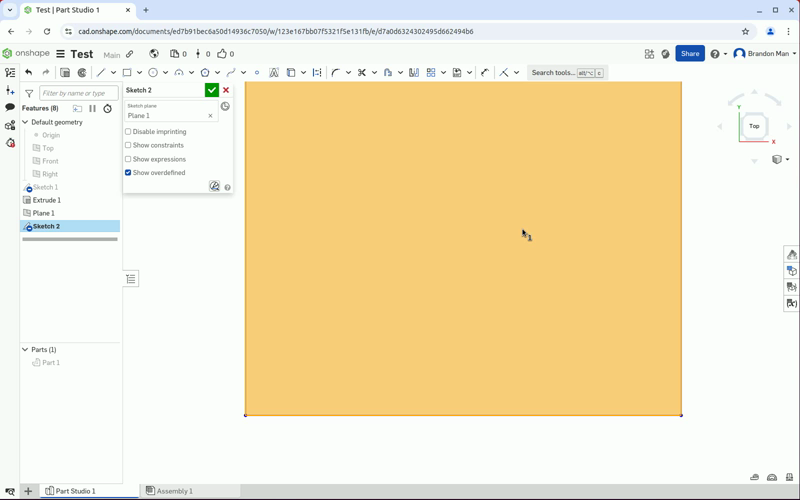
scroll(-6)
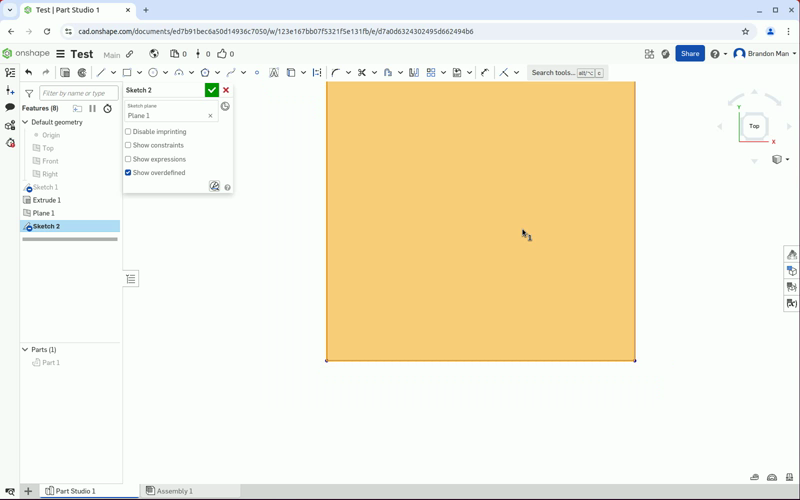
scroll(-6)
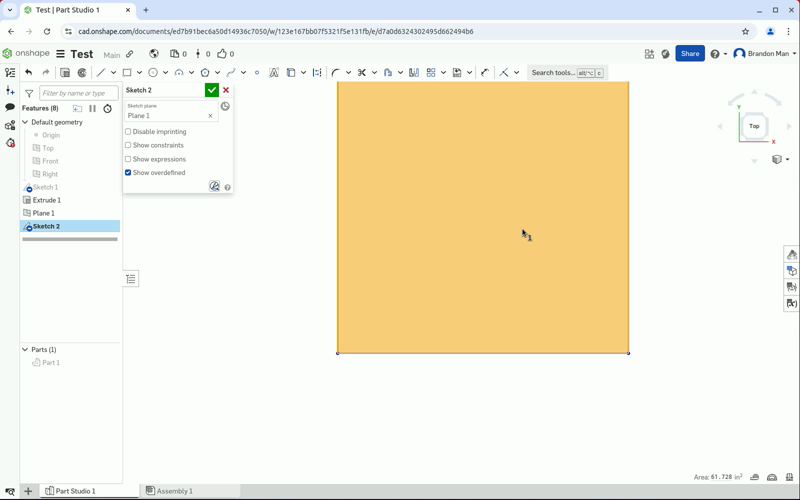
scroll(-6)
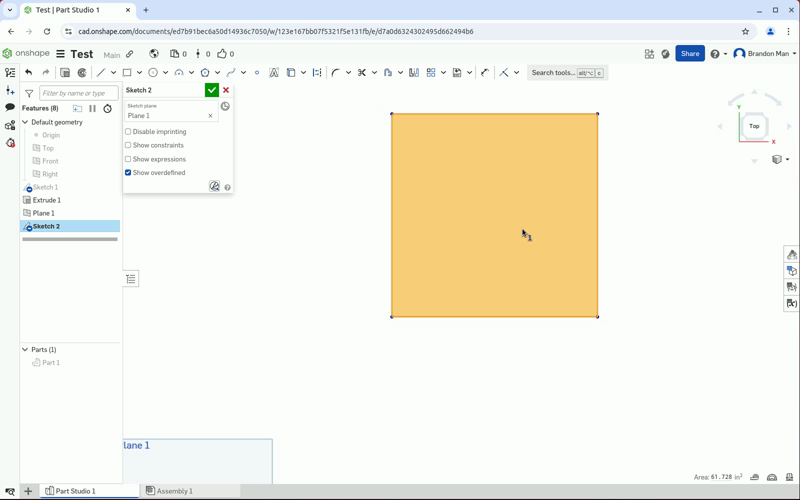
scroll(-6)
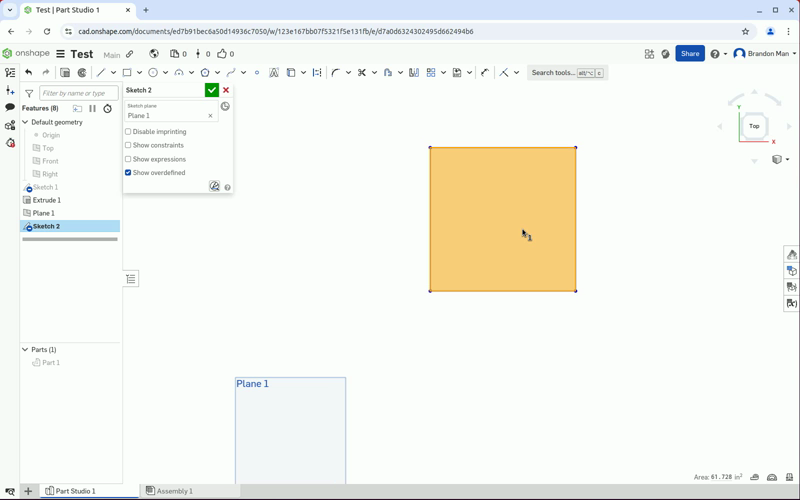
scroll(-6)
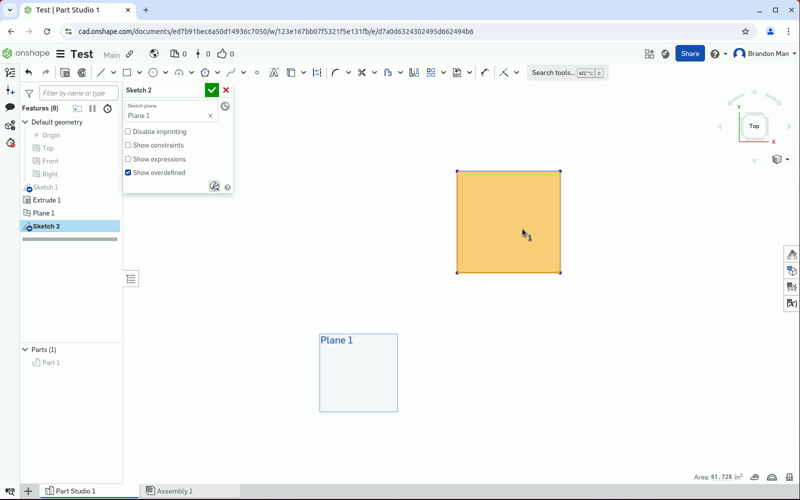
scroll(-6)
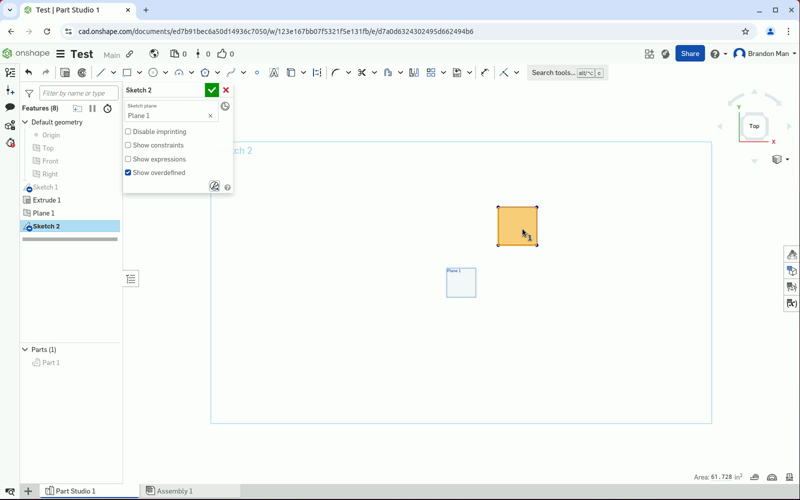
mouse_move(73, 352)
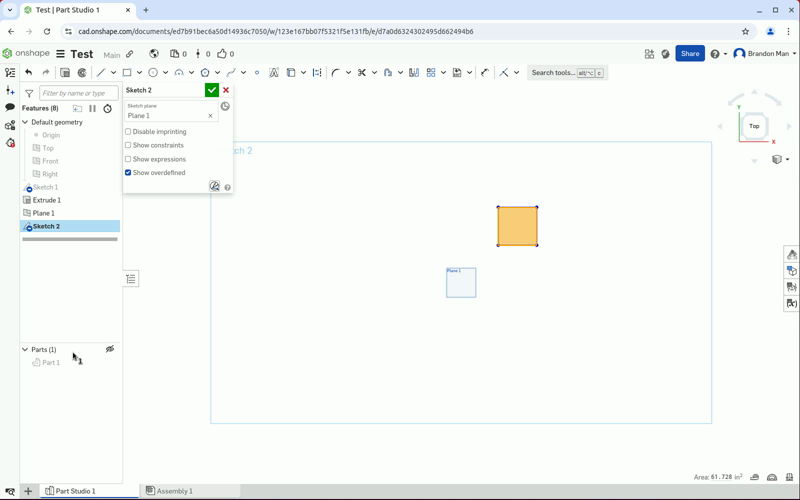
key(shift+y)
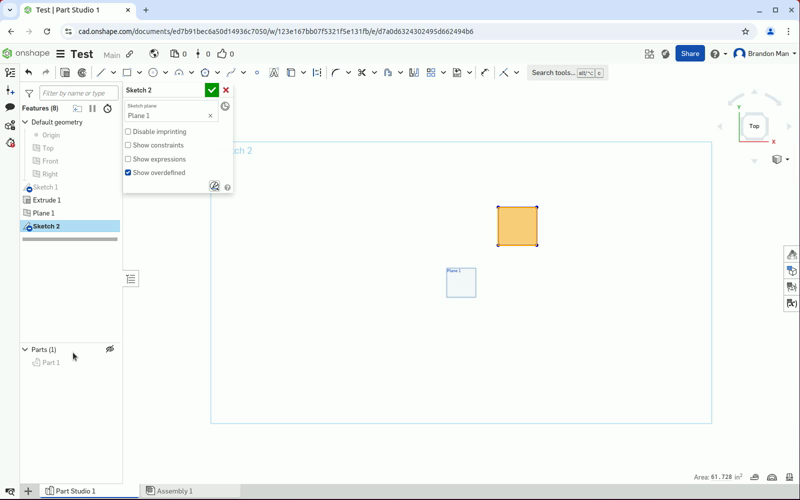
key(shift+e)
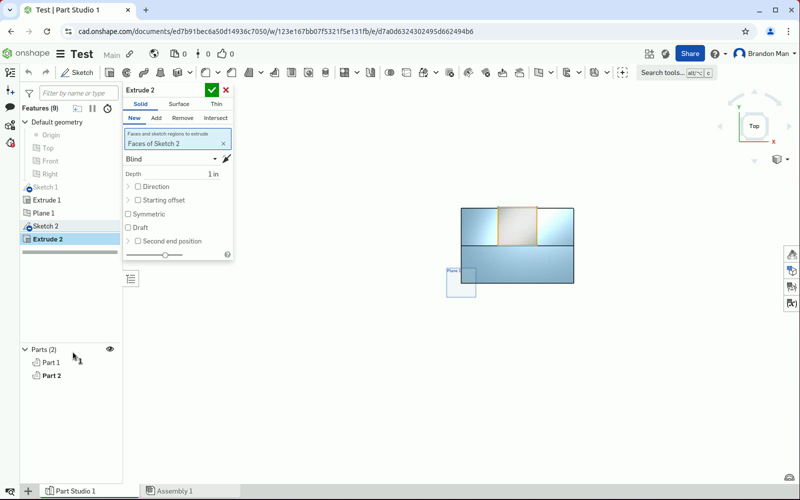
mouse_move(143, 106)
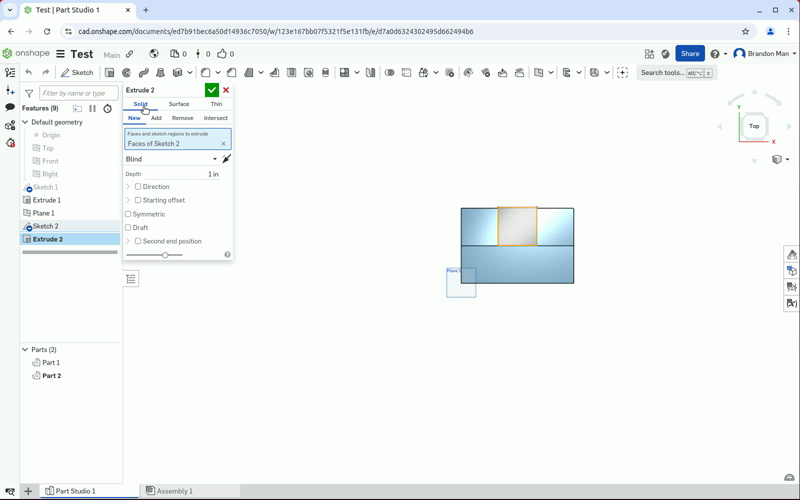
click(143, 106)
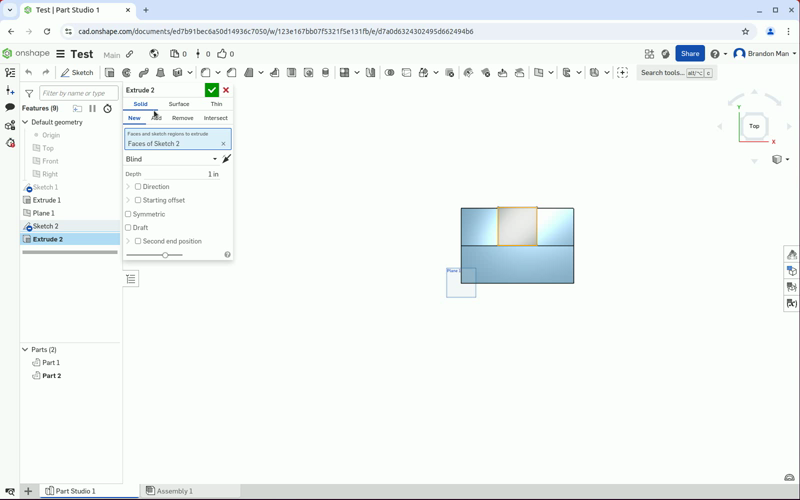
mouse_move(186, 120)
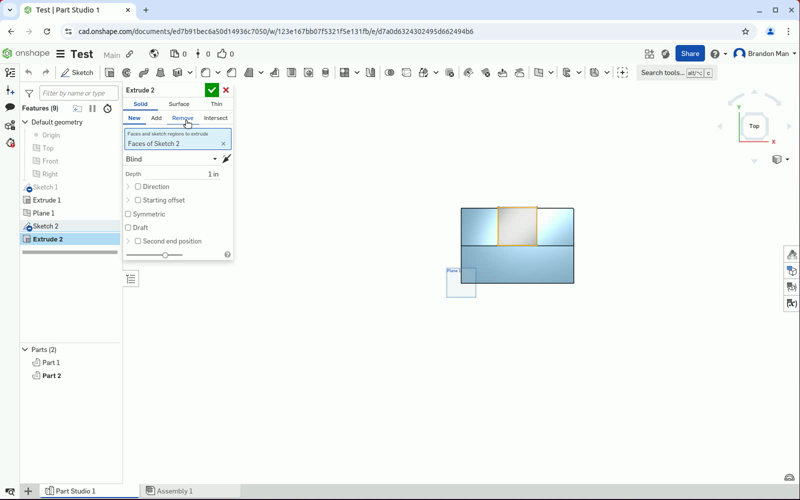
click(186, 120)
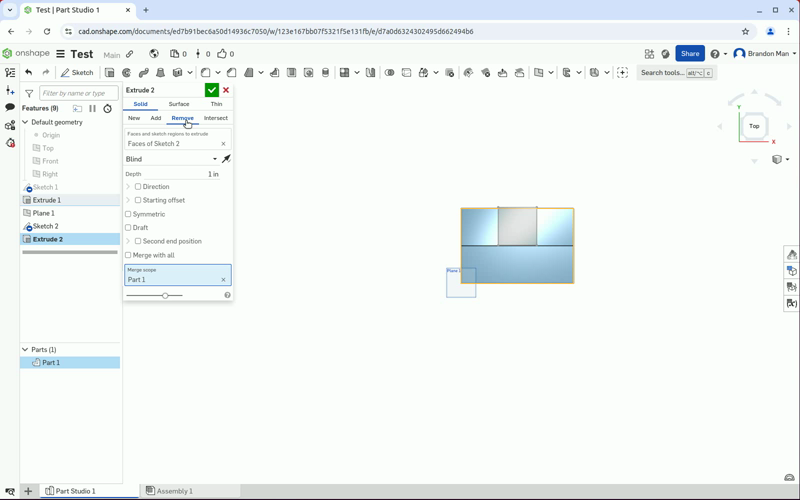
key(tab, 4)
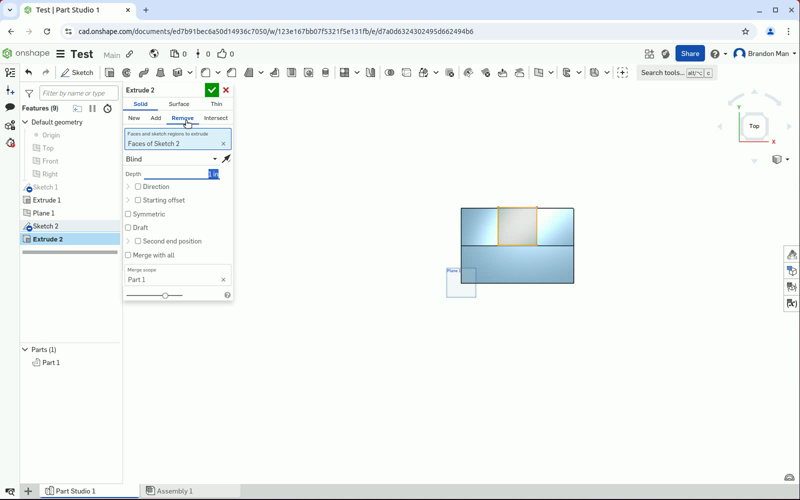
text(3.851)
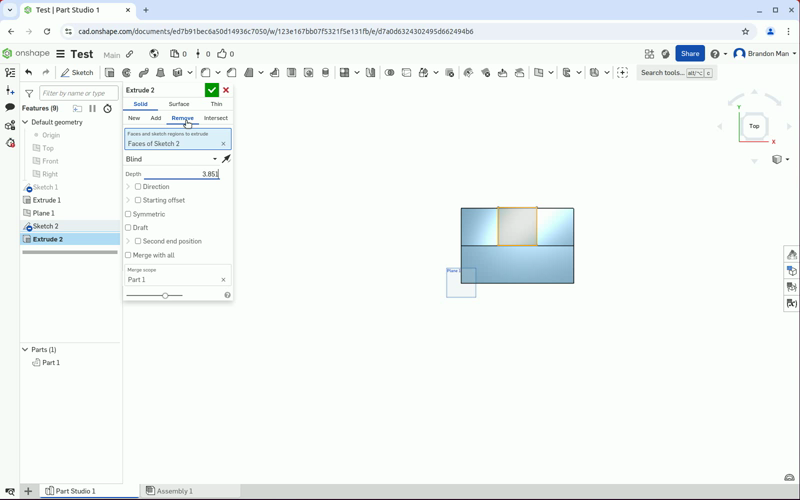
key(tab, 6)
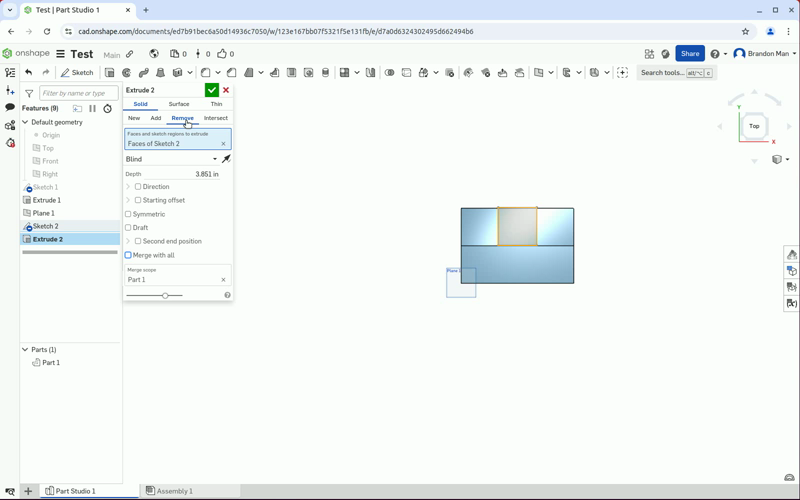
key(space)
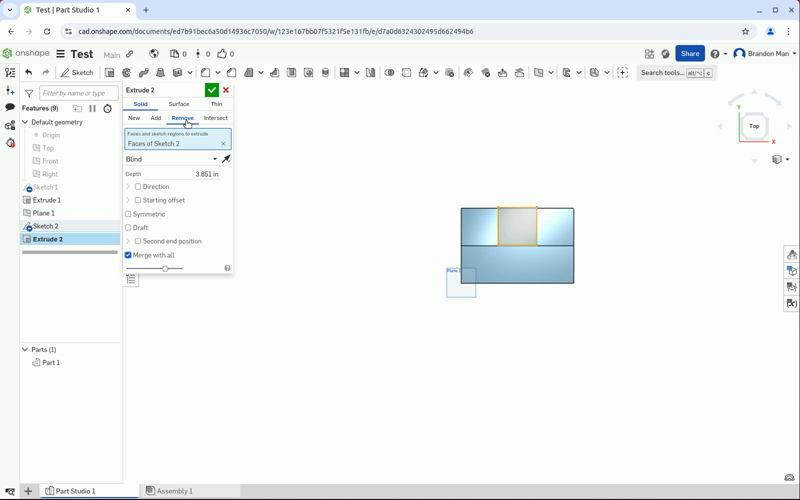
key(enter)
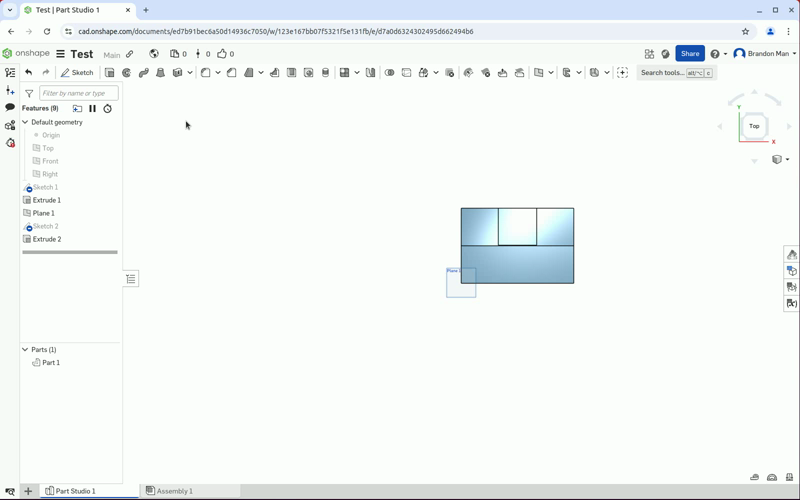
key(shift+h)
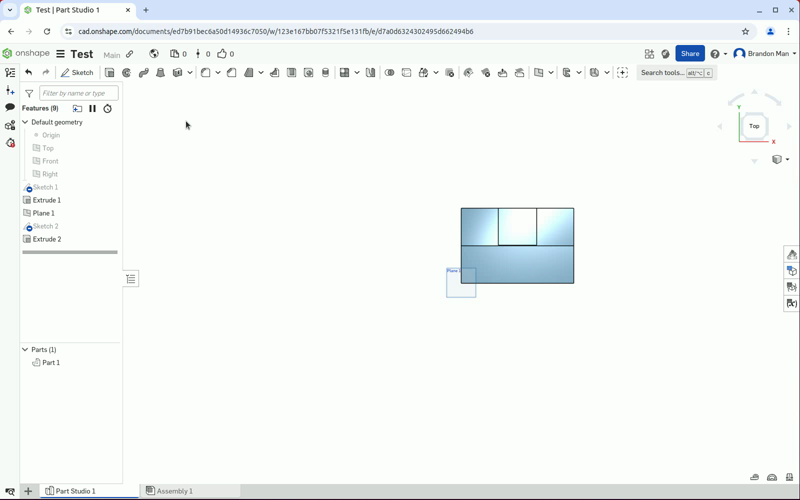
key(shift+h)
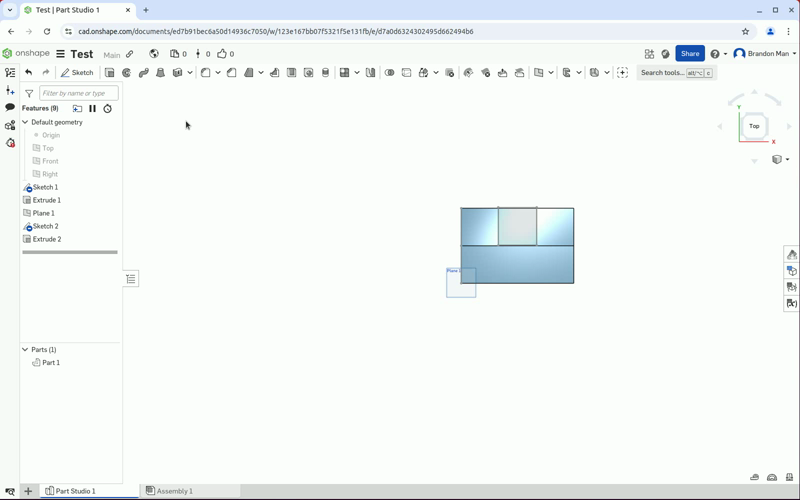
key(shift+7)
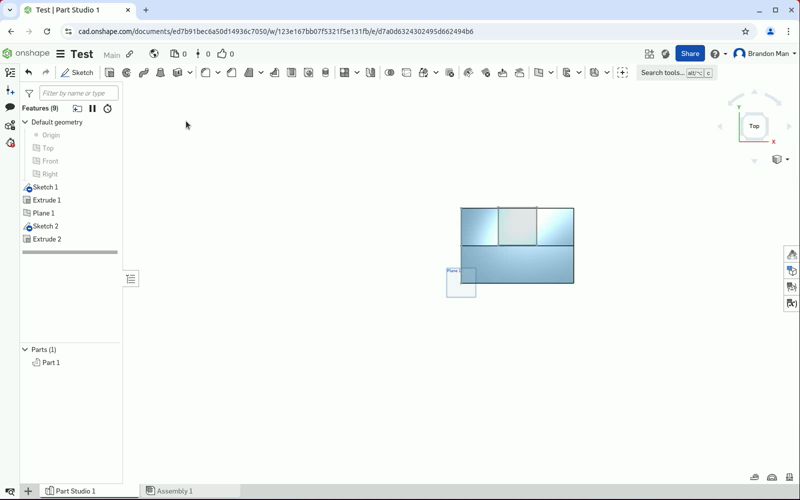
key(up, 3)
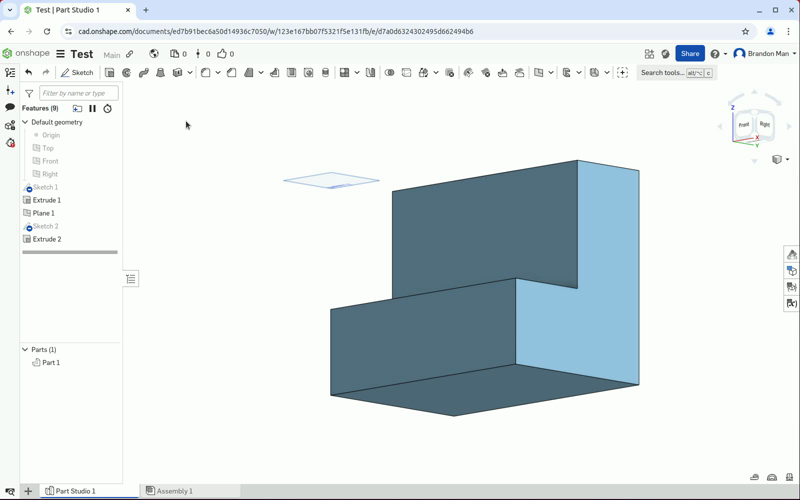
key(left, 3)
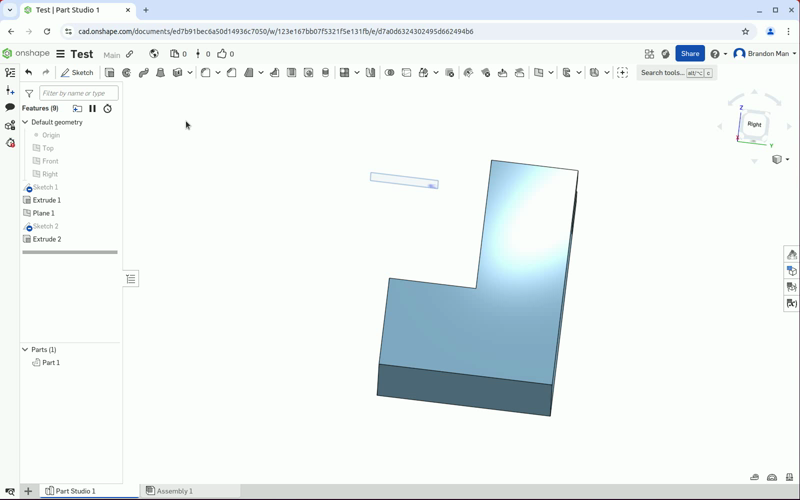
key(right, 3)
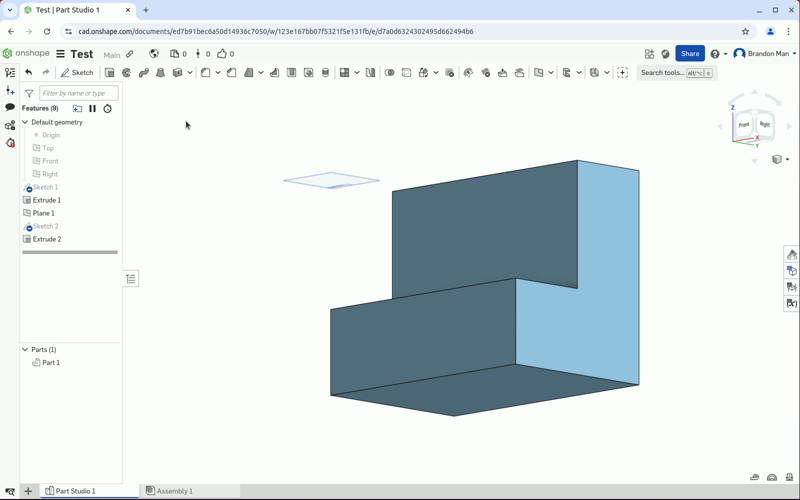
key(down, 3)
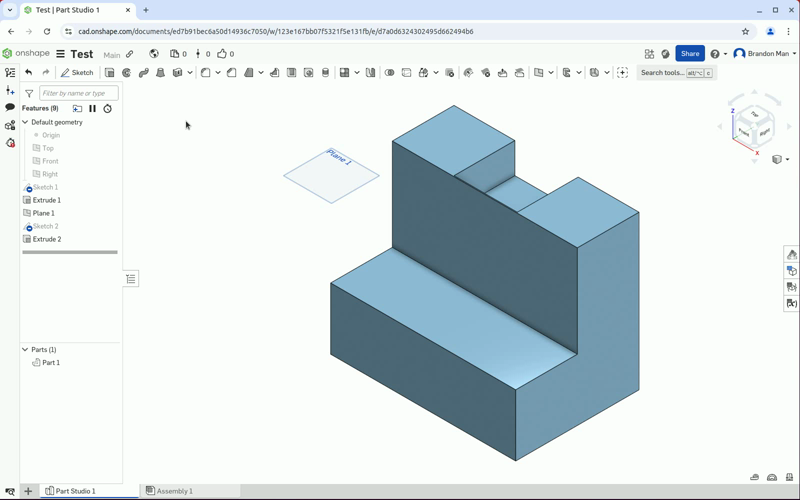
mouse_move(73, 189)
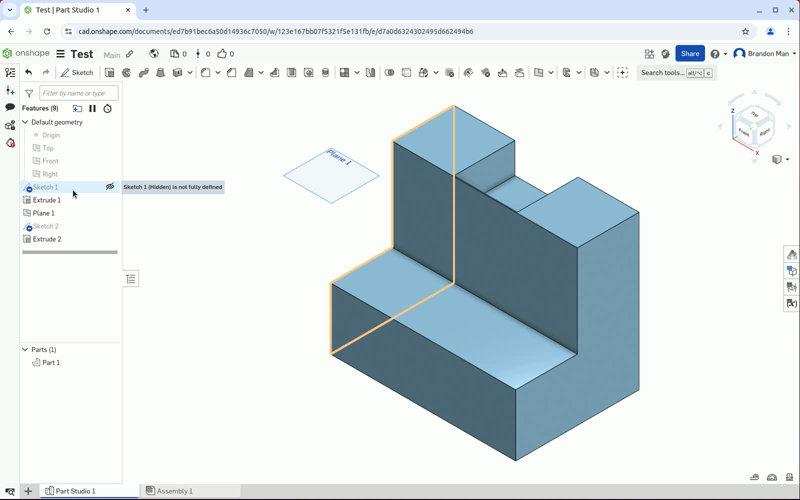
click(73, 189)